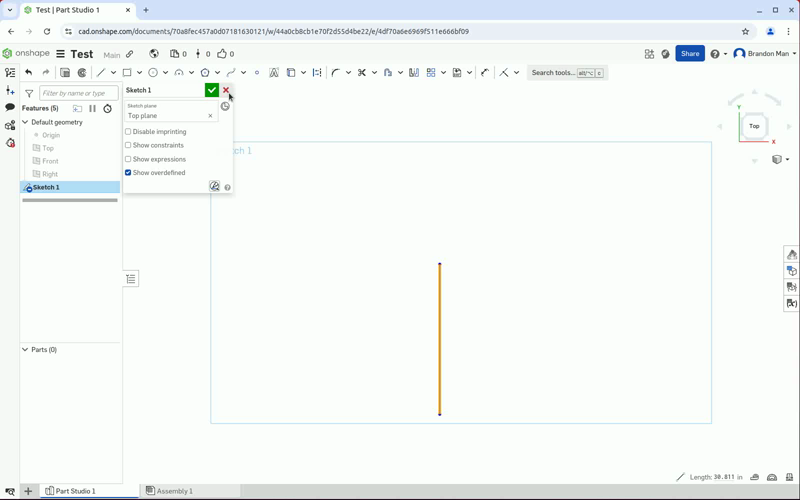
key(shift+h)
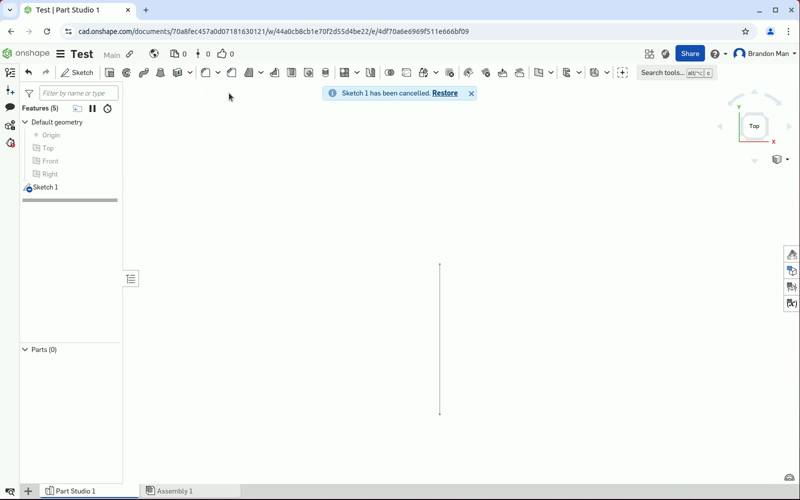
key(shift+s)
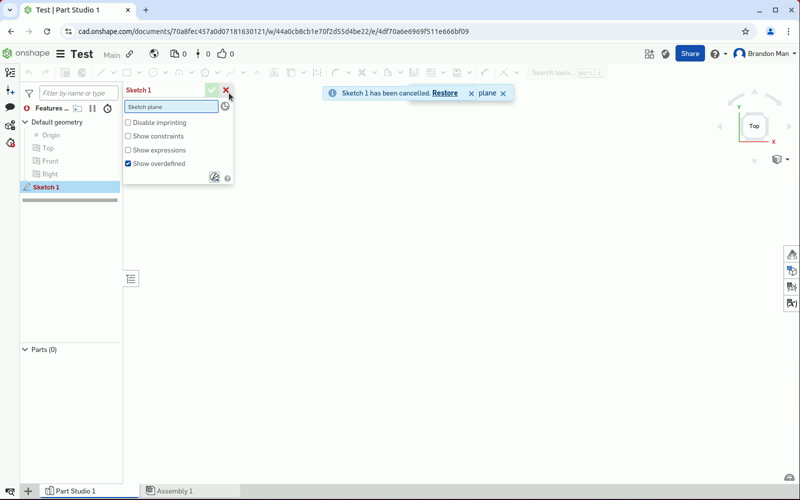
mouse_move(73, 150)
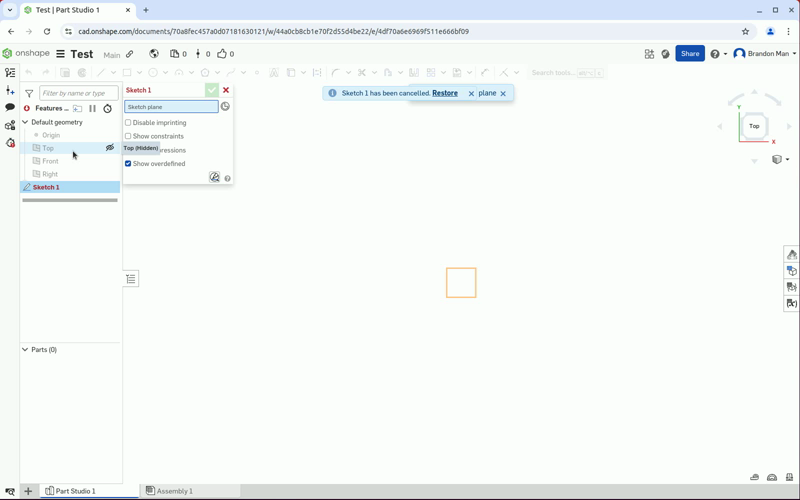
click(73, 150)
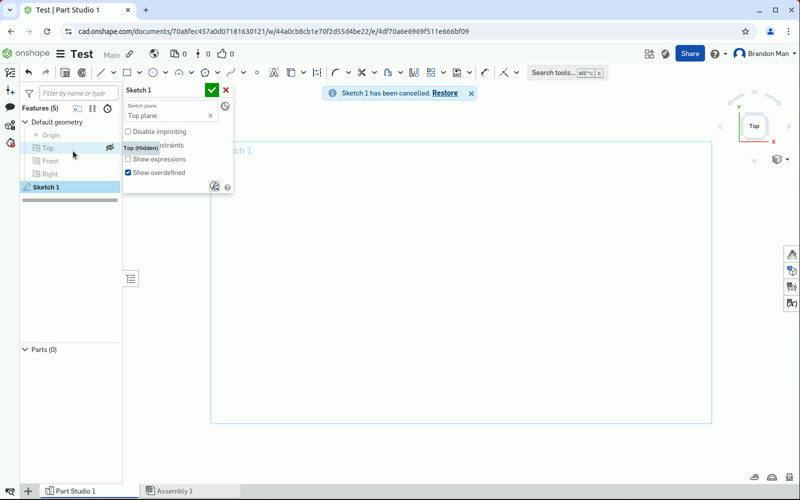
mouse_move(73, 352)
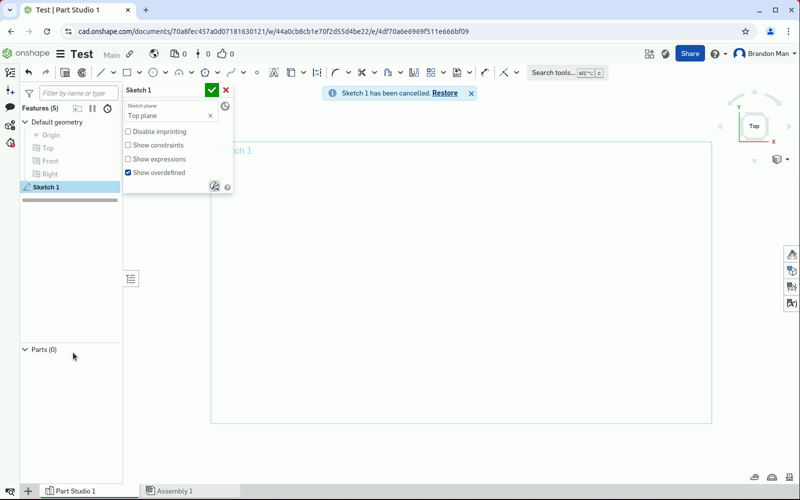
key(y)
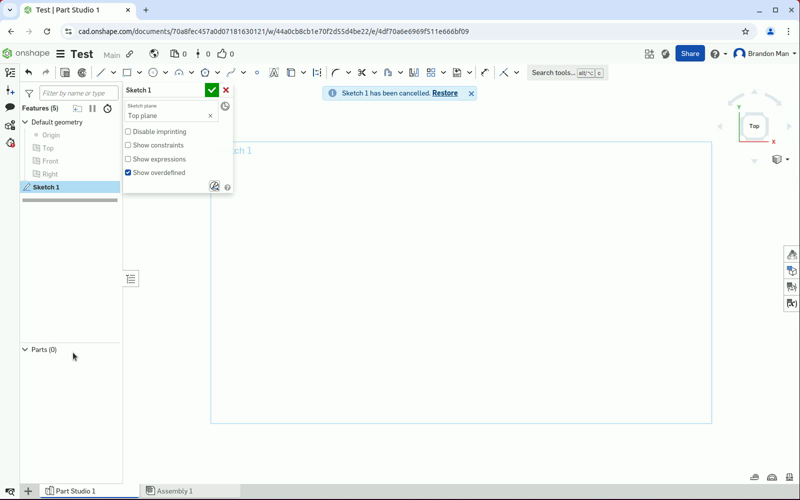
key(l)
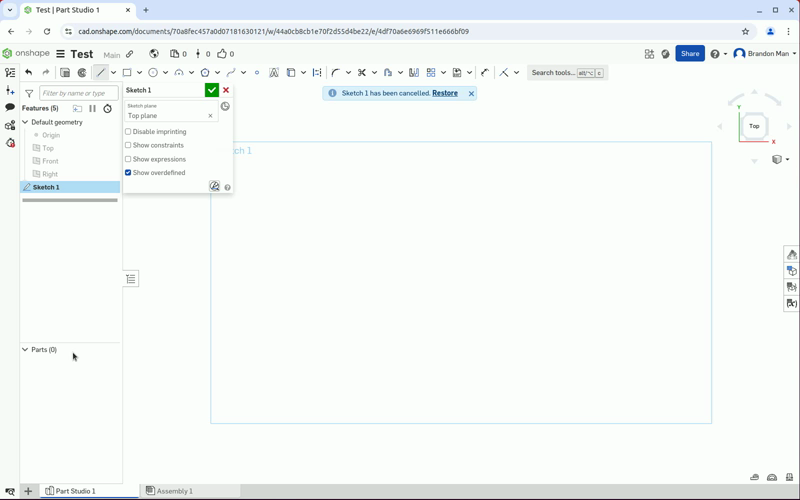
key_down(shift)
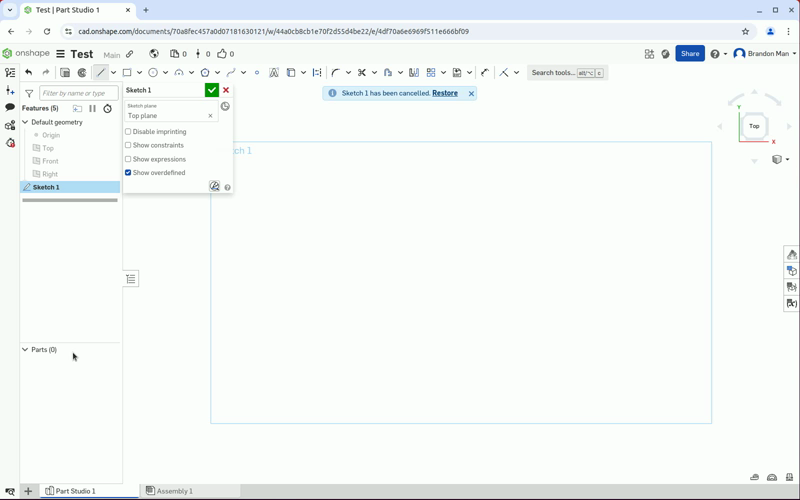
mouse_move(369, 290)
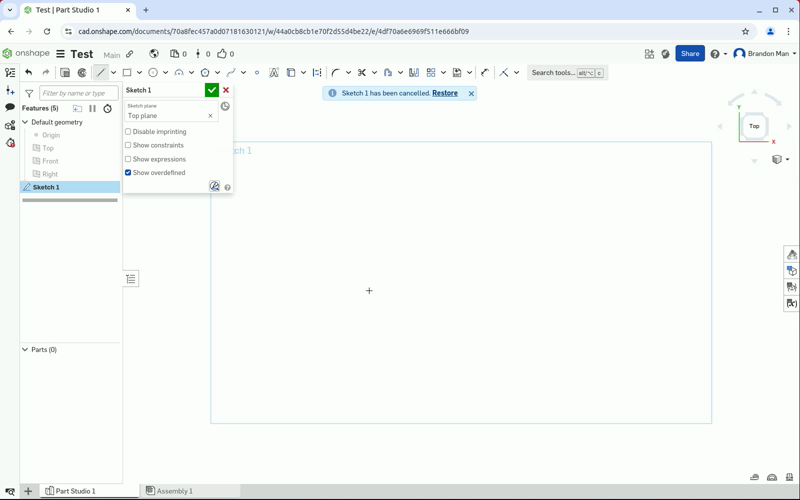
click(369, 290)
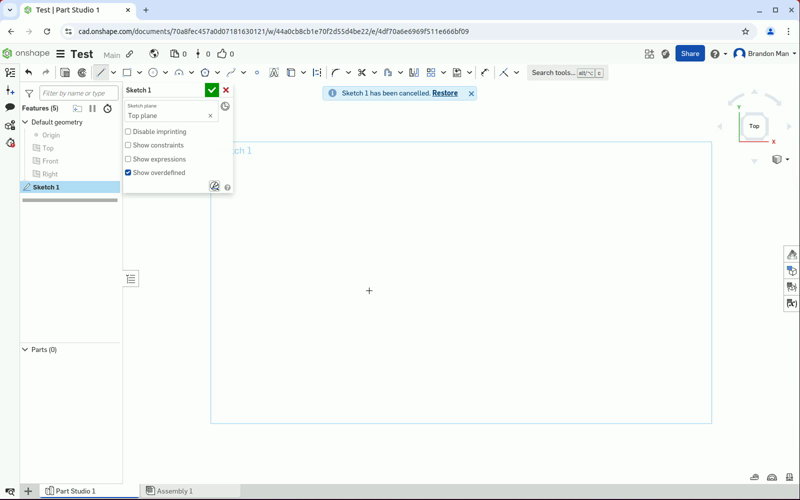
key_up(shift)
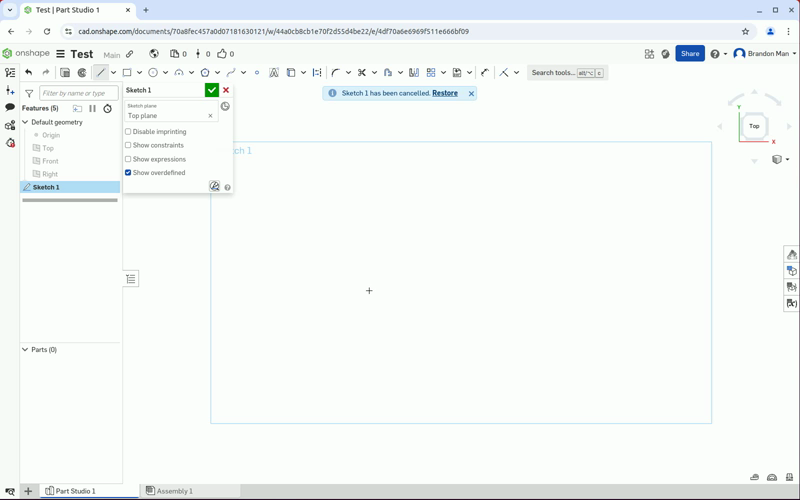
key_down(shift)
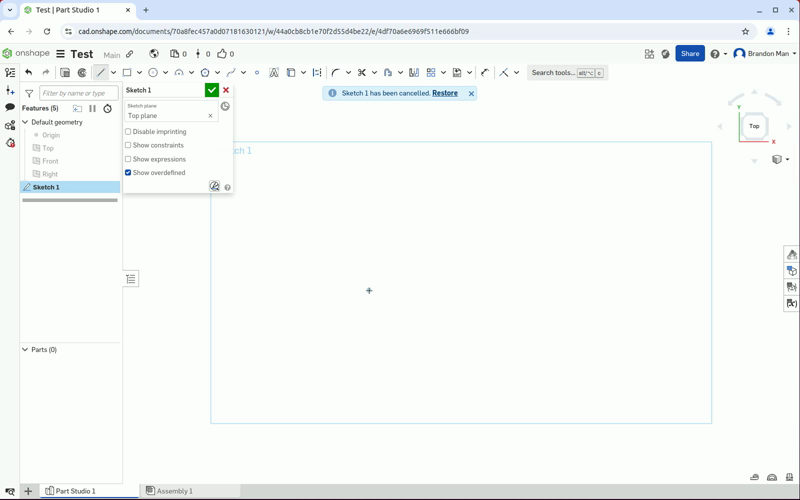
mouse_move(551, 290)
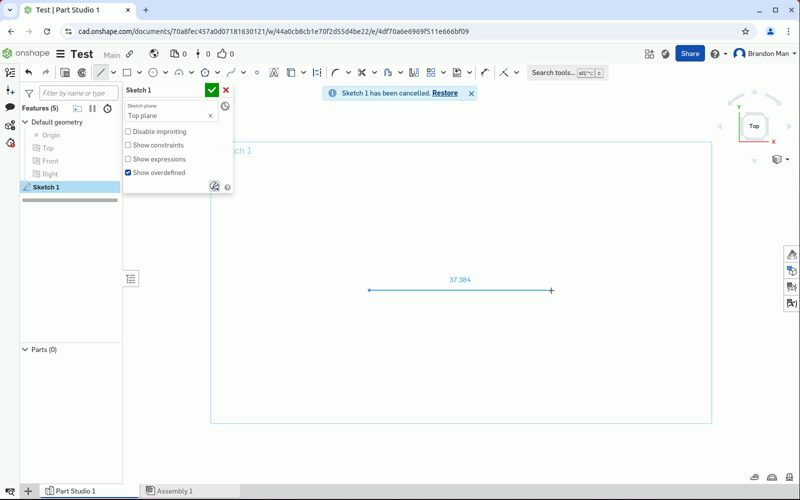
click(551, 290)
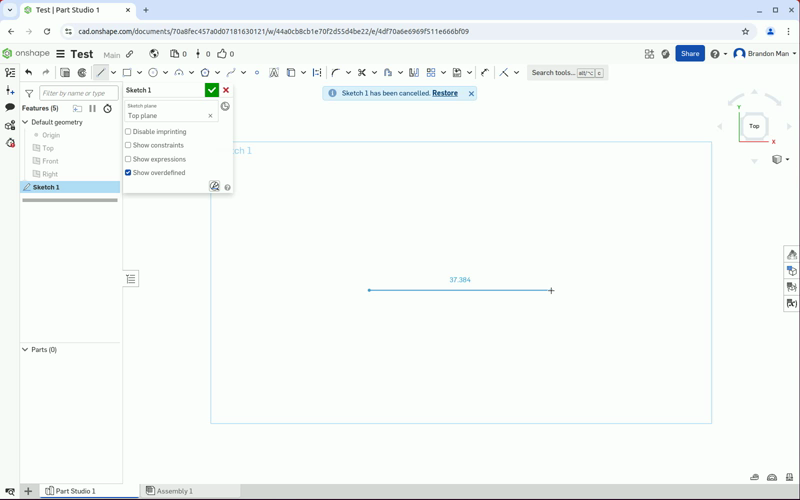
key_up(shift)
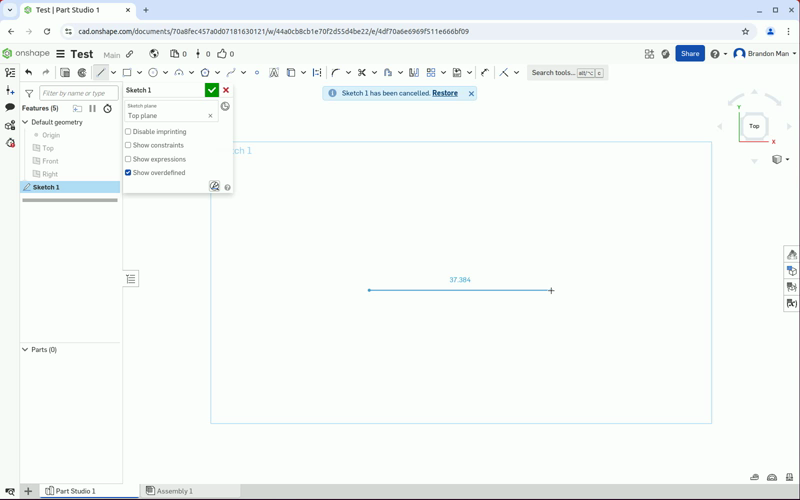
key(esc)
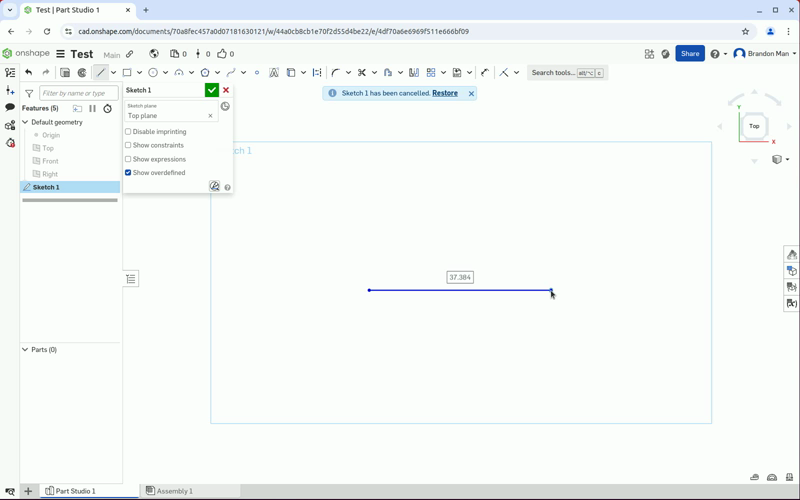
key(a)
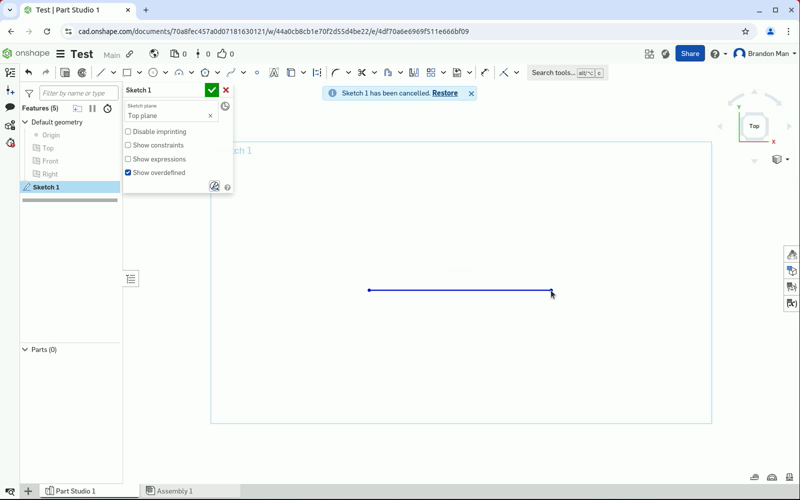
mouse_move(551, 290)
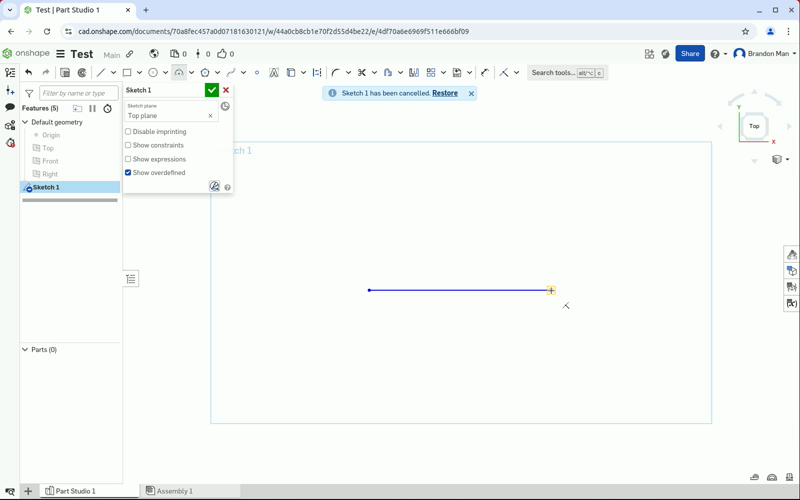
click(551, 290)
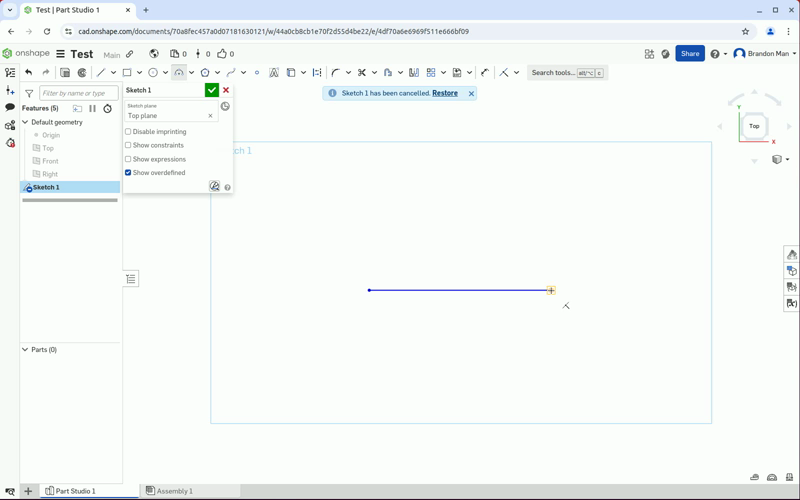
key_down(shift)
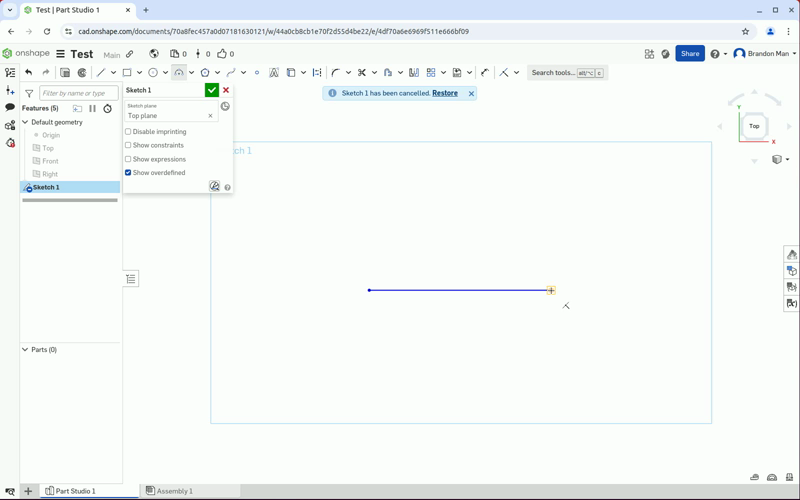
mouse_move(551, 275)
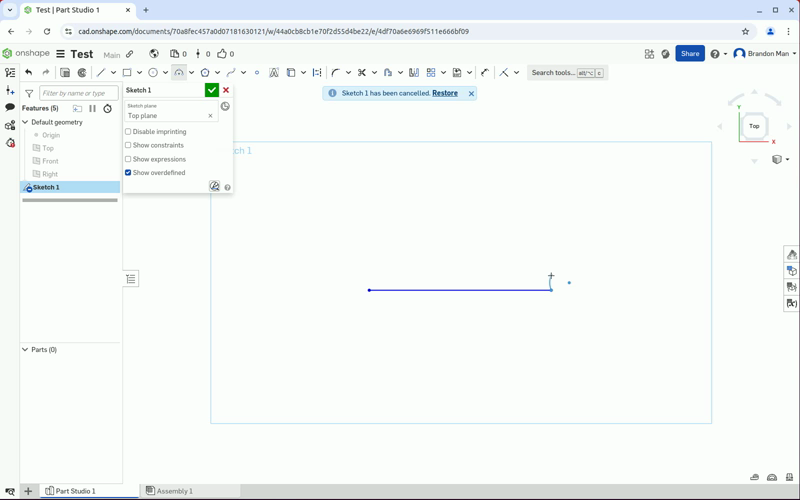
click(551, 275)
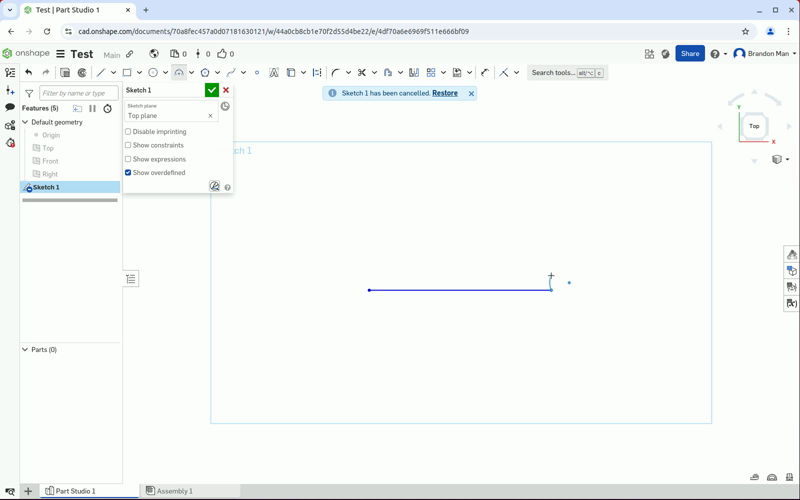
mouse_move(573, 282)
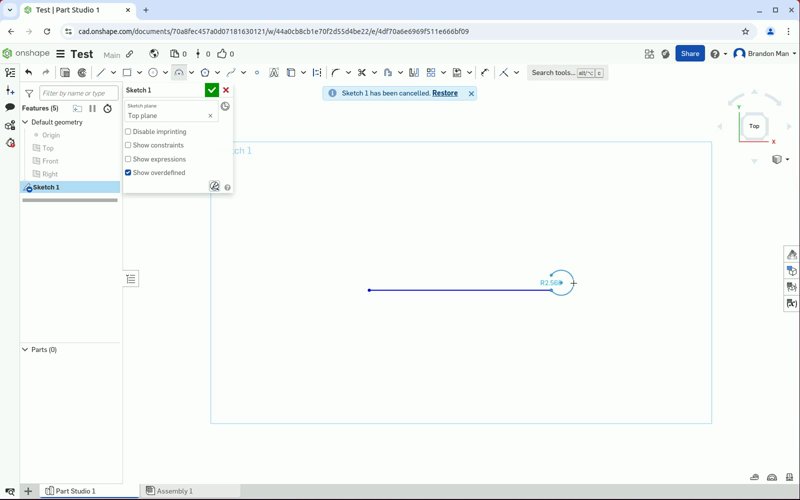
click(573, 282)
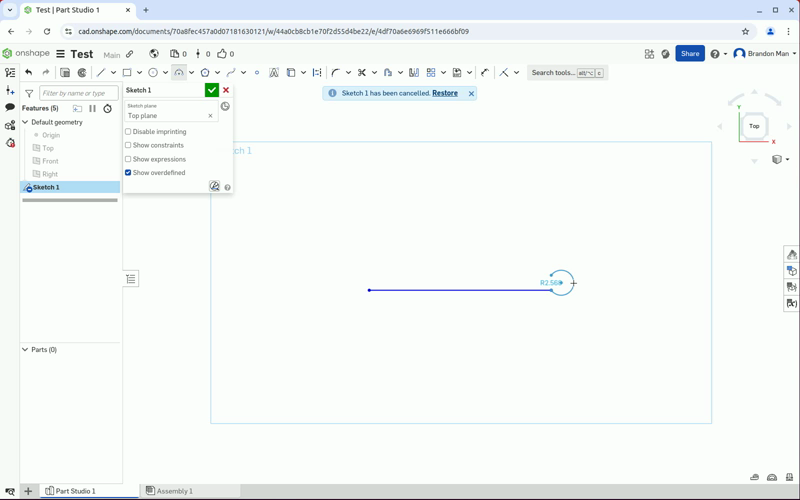
key_up(shift)
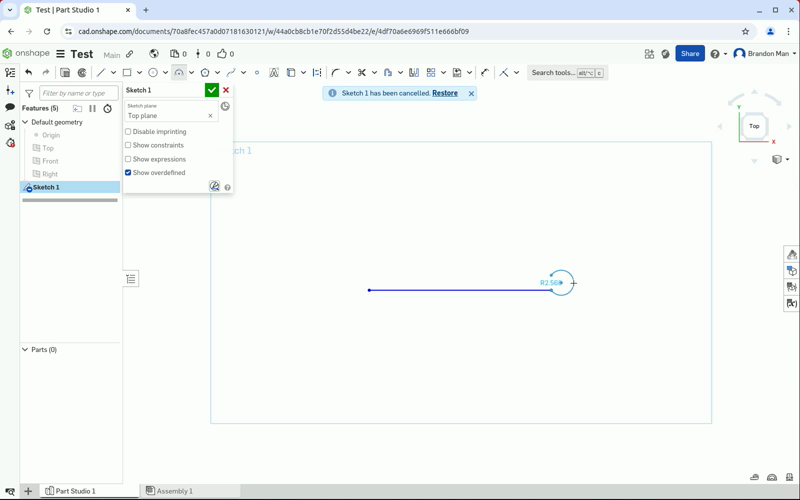
key(esc)
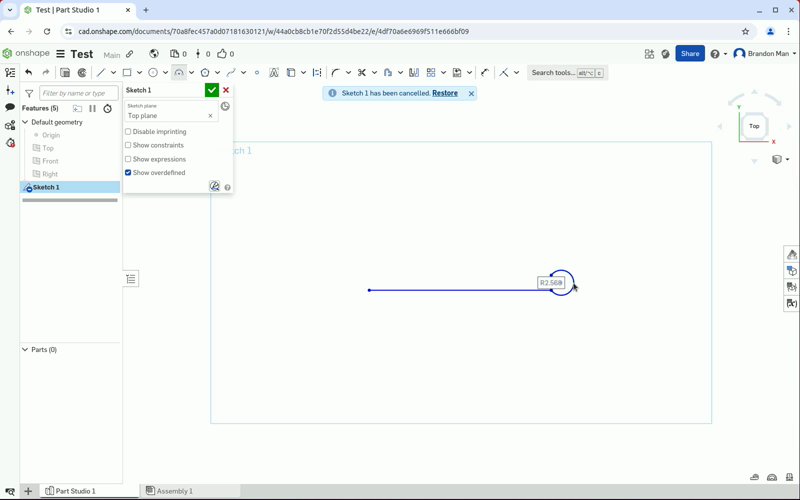
key(l)
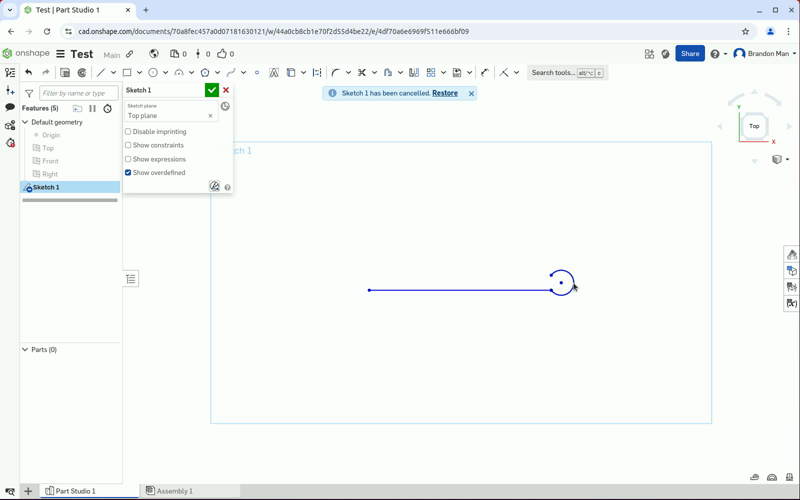
mouse_move(551, 275)
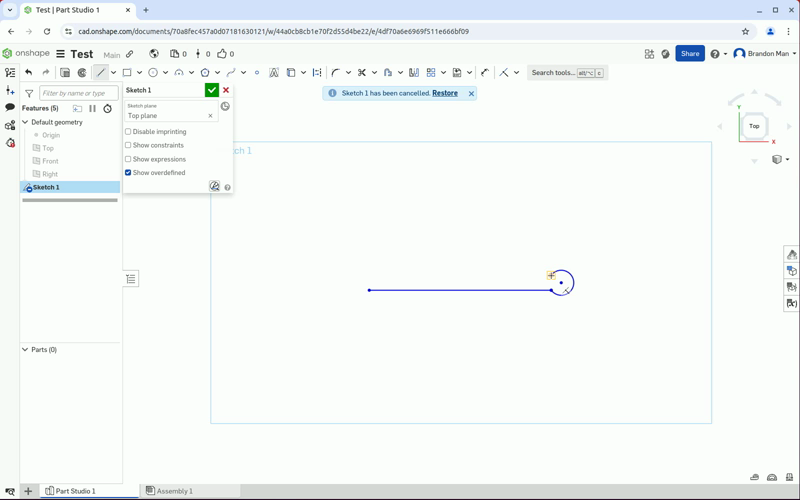
click(551, 275)
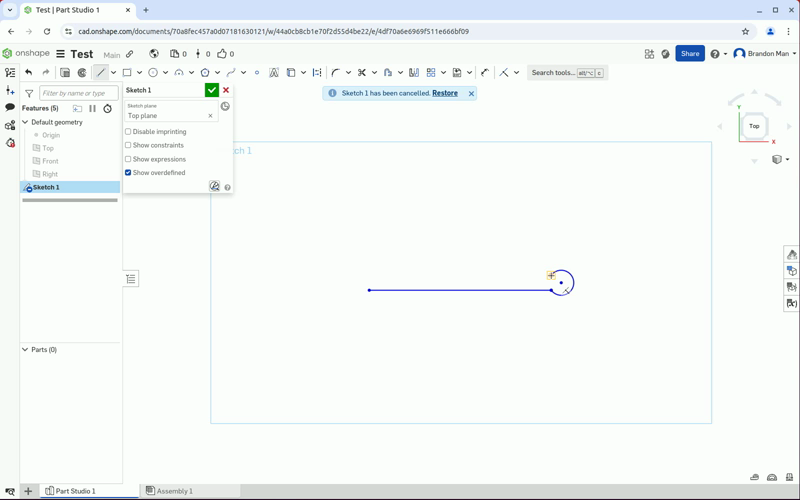
key_down(shift)
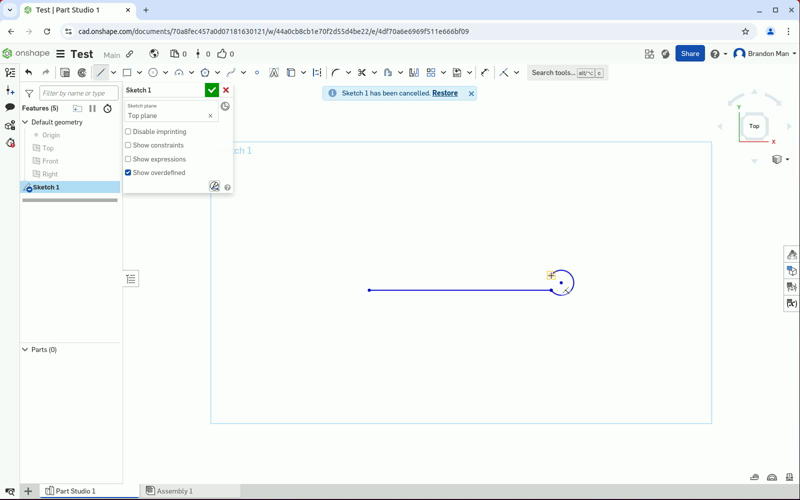
mouse_move(369, 275)
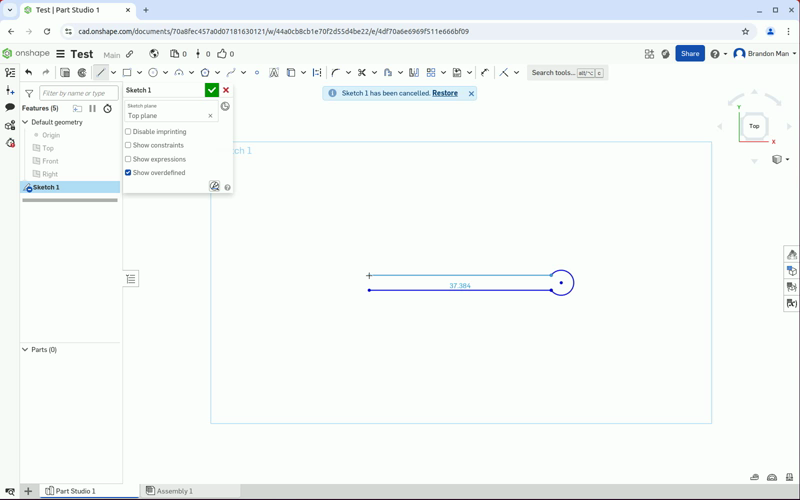
click(369, 275)
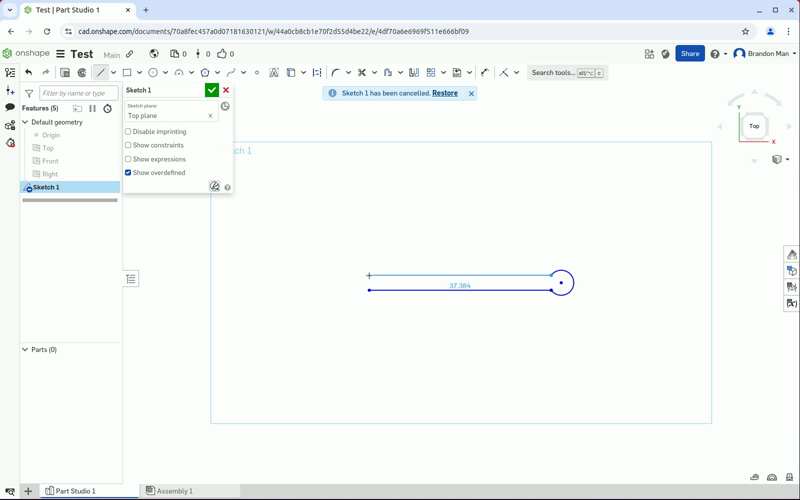
key_up(shift)
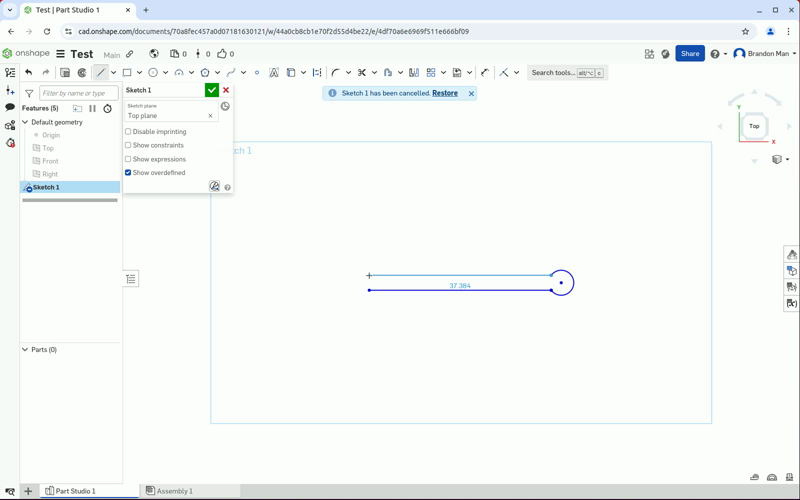
key(esc)
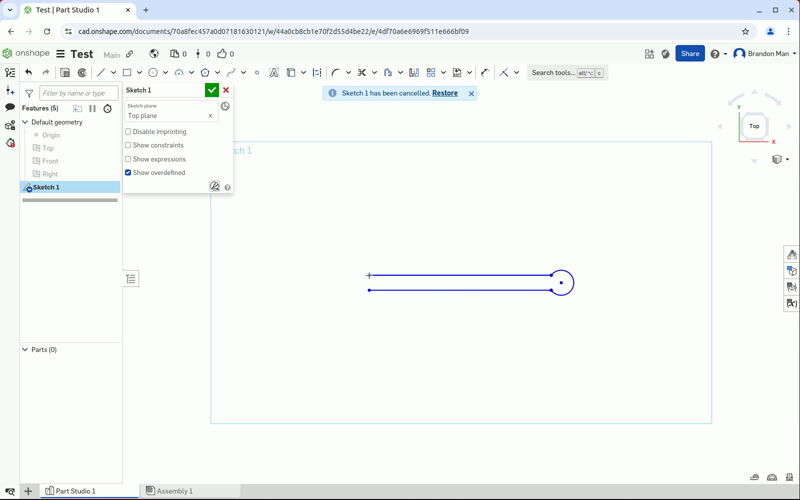
key(a)
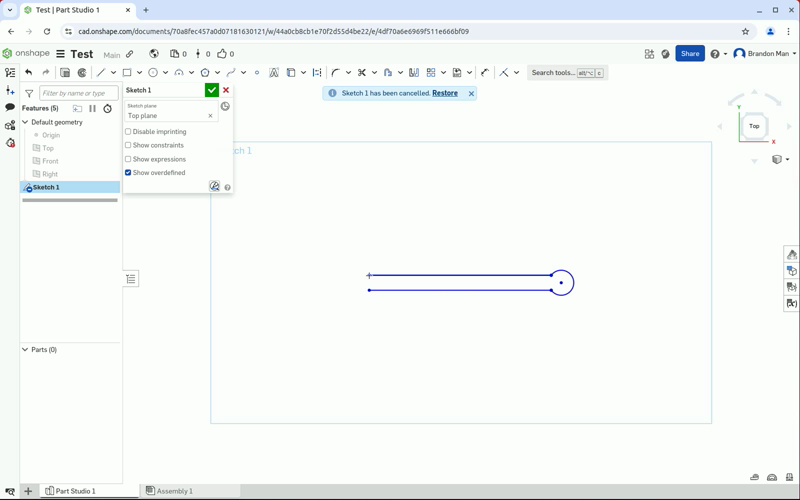
mouse_move(369, 275)
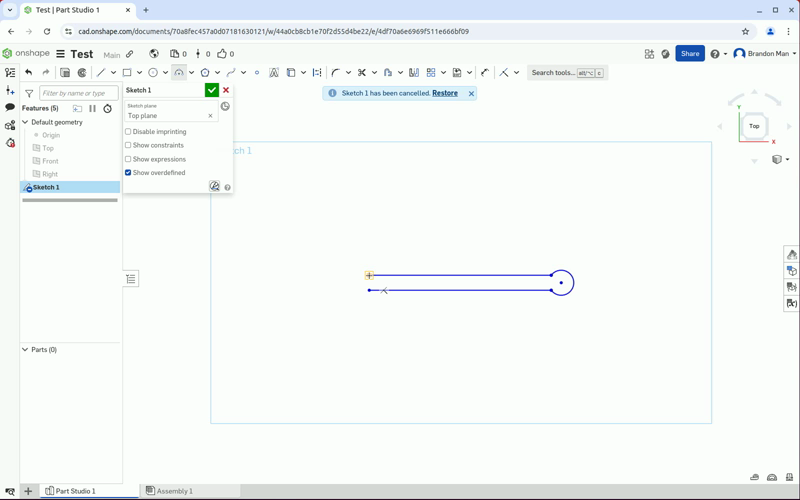
click(369, 275)
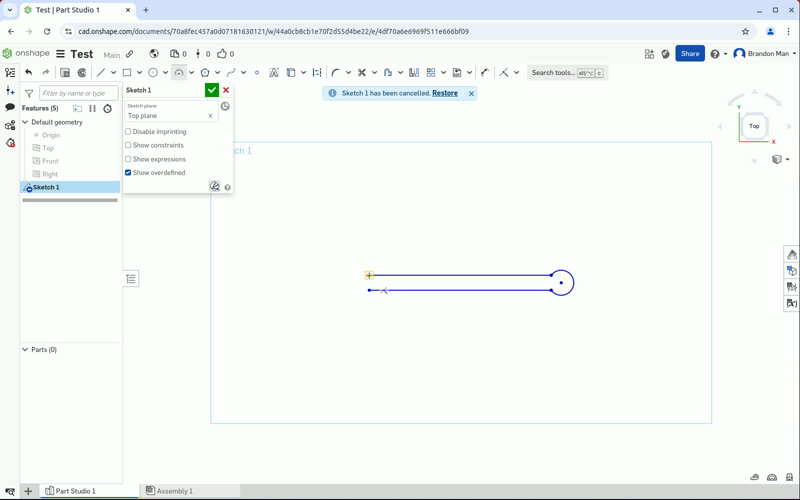
mouse_move(369, 290)
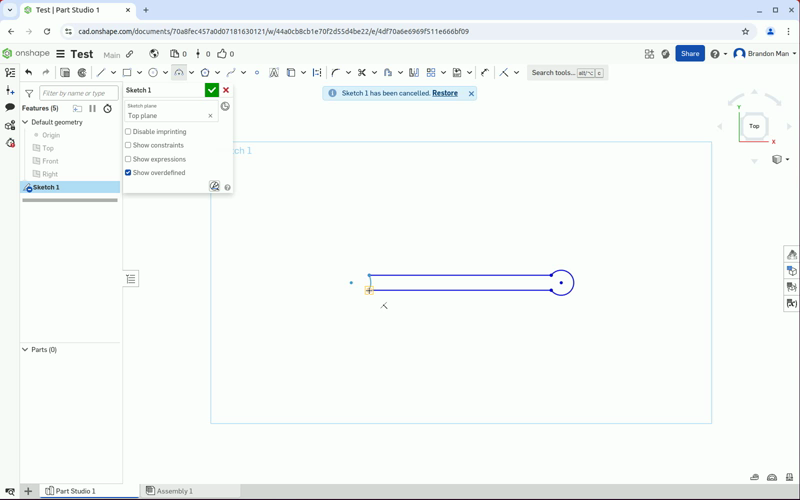
click(369, 290)
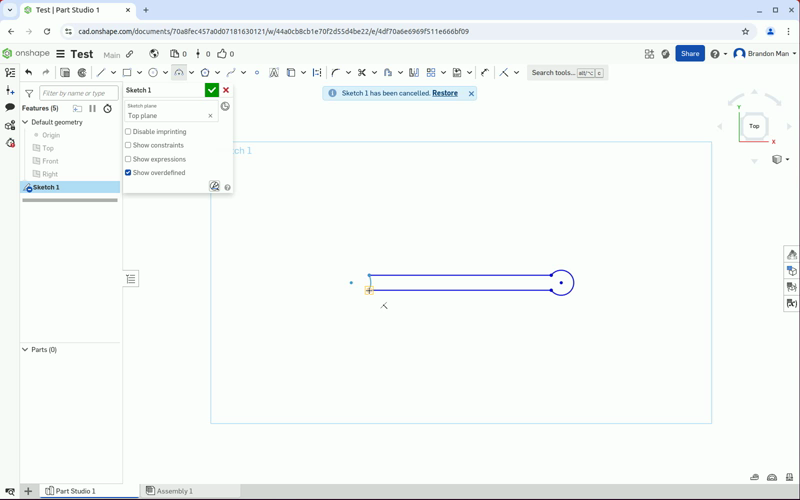
key_down(shift)
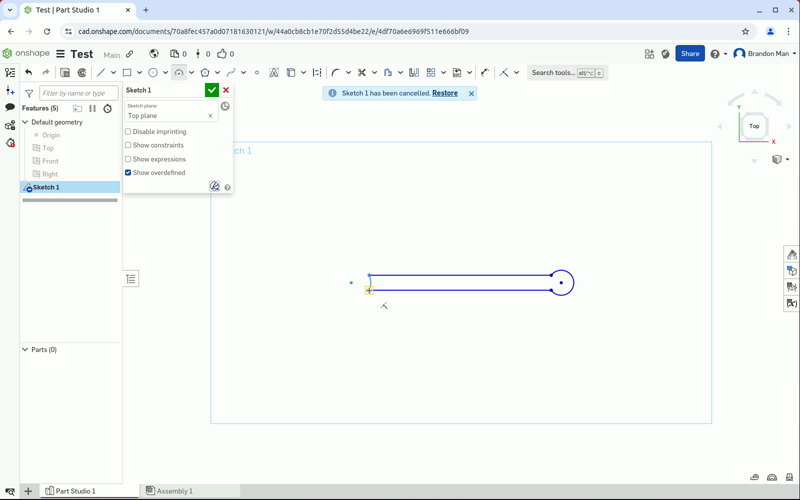
mouse_move(346, 282)
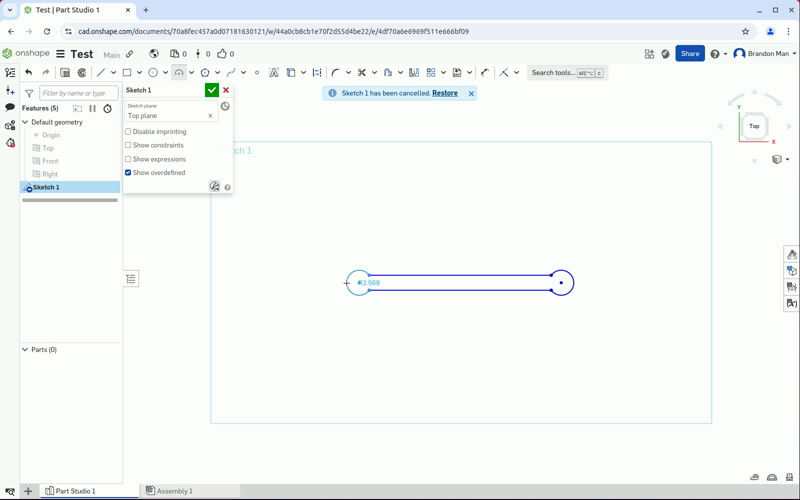
click(346, 282)
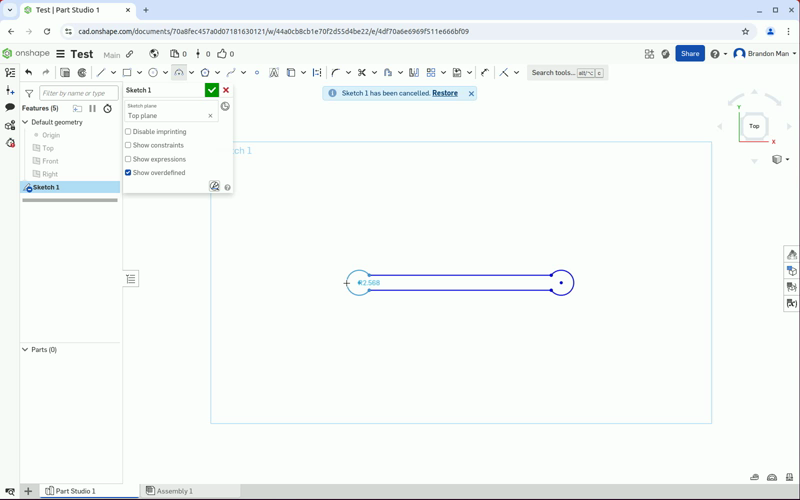
key_up(shift)
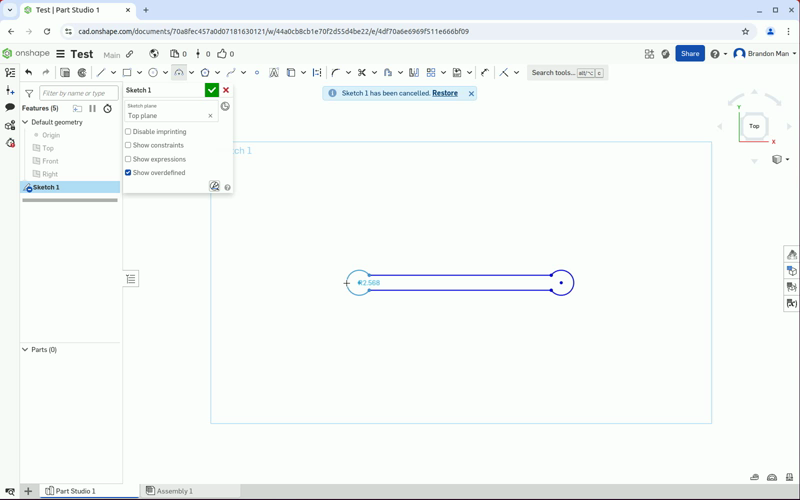
key(esc)
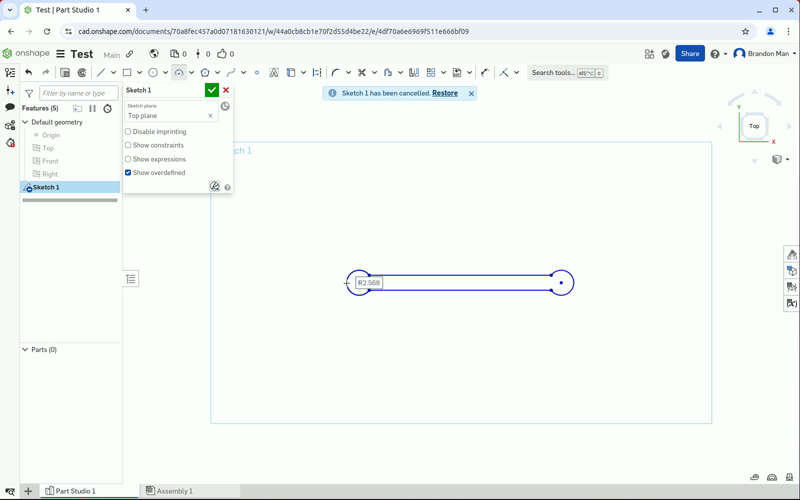
mouse_move(447, 284)
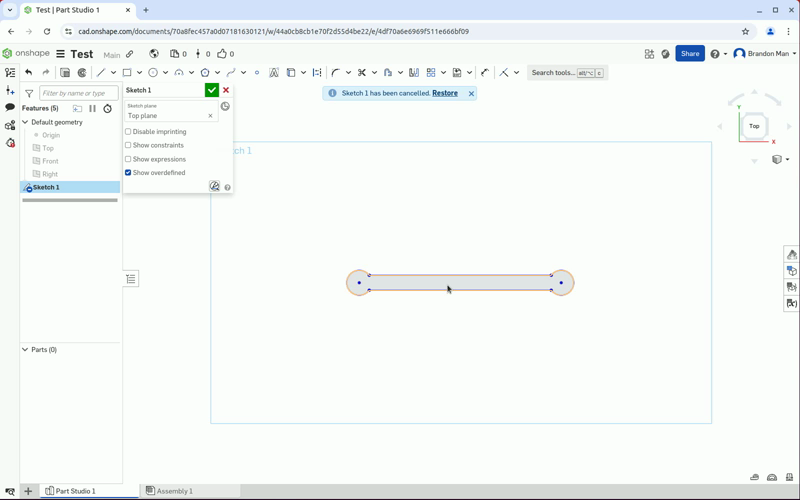
click(447, 284)
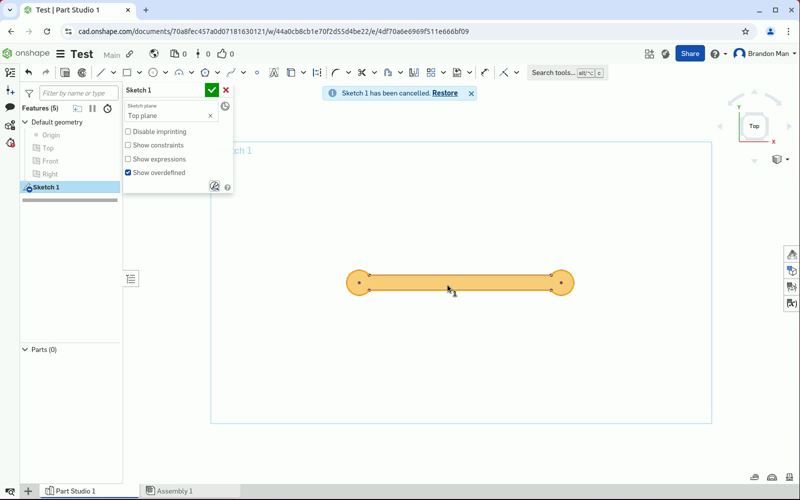
mouse_move(73, 352)
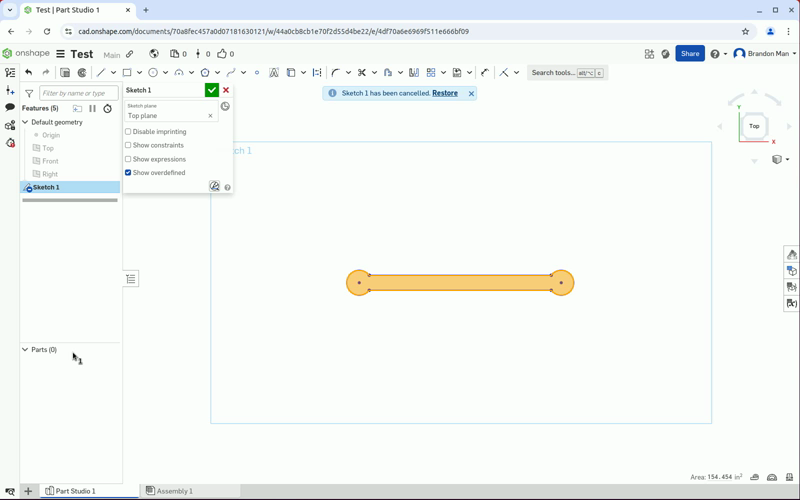
key(shift+y)
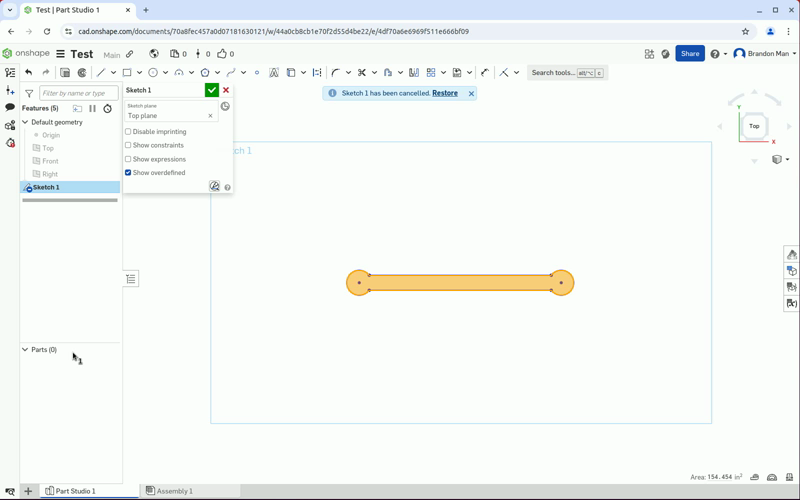
key(shift+e)
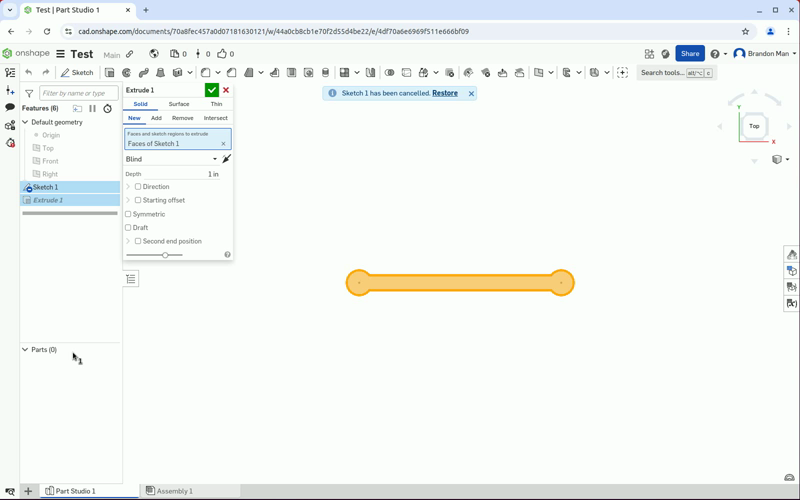
mouse_move(143, 106)
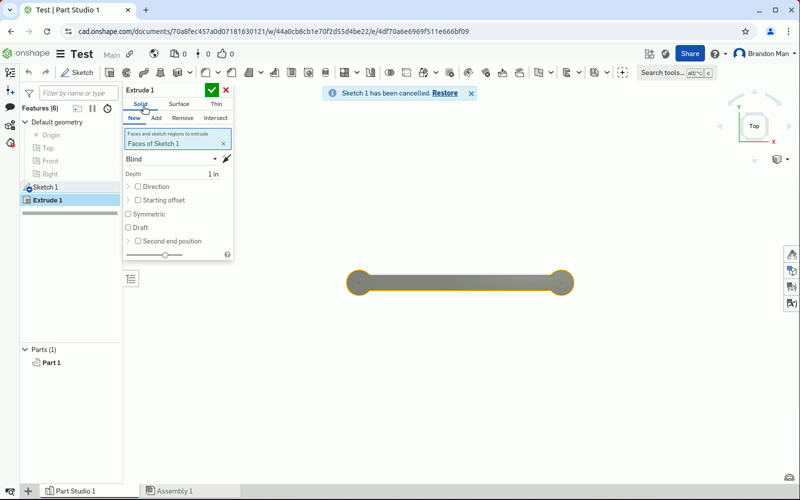
click(143, 106)
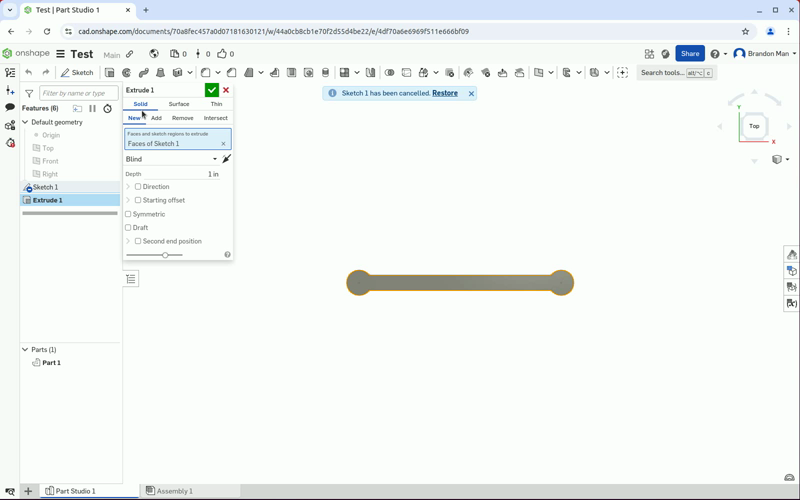
mouse_move(137, 120)
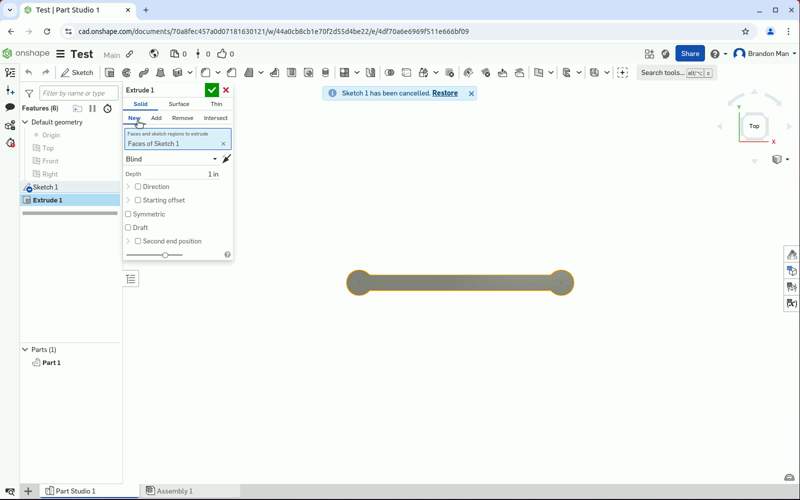
click(137, 120)
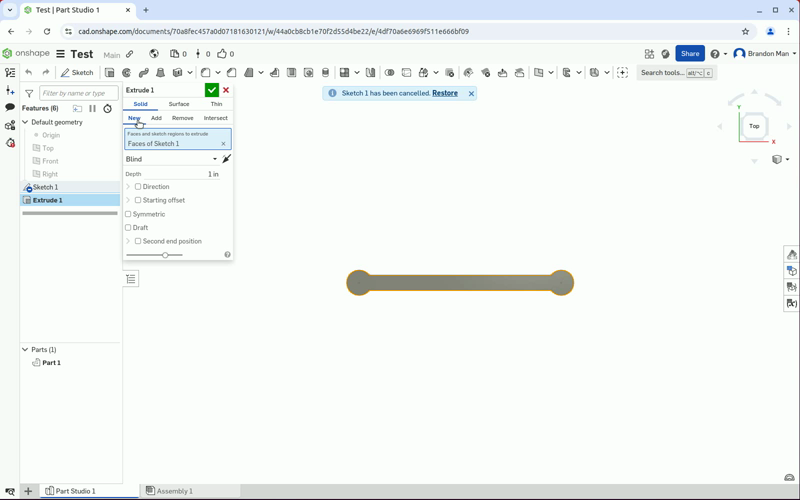
key(tab, 4)
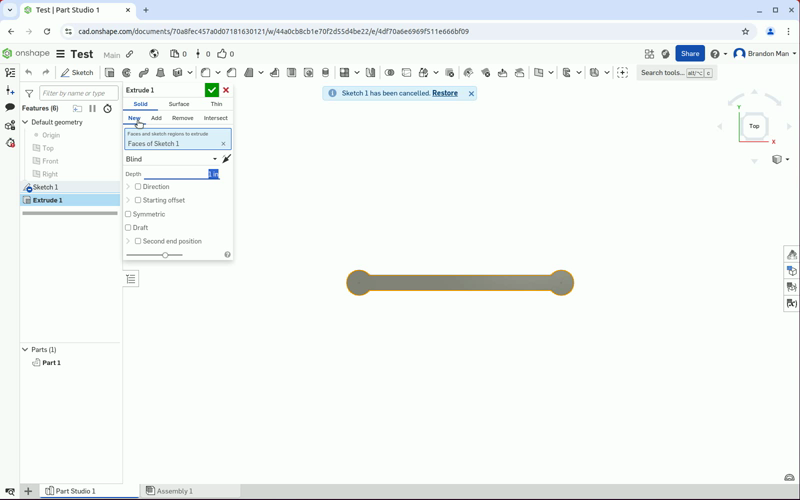
text(1.444)
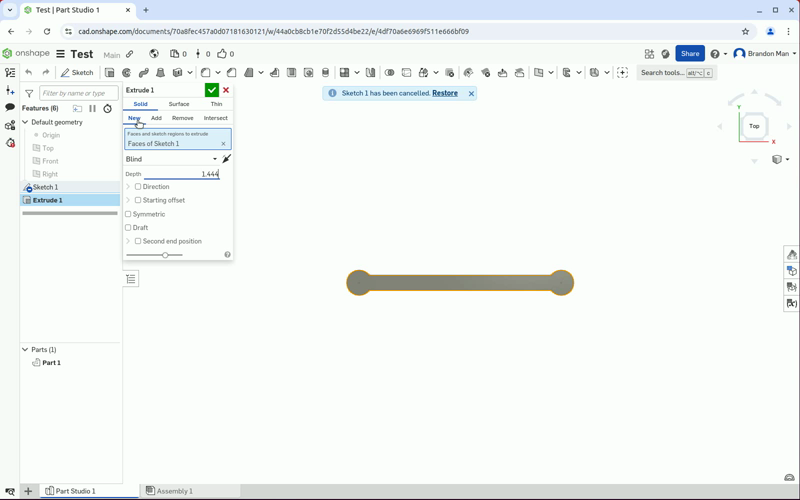
key(enter)
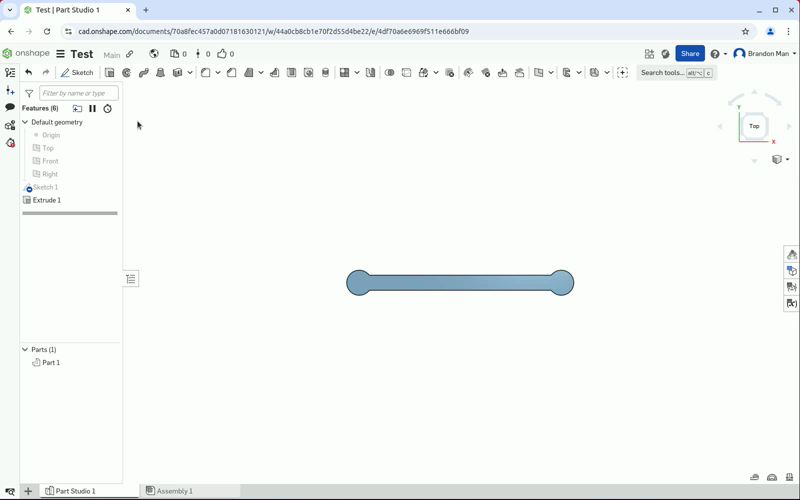
key(shift+h)
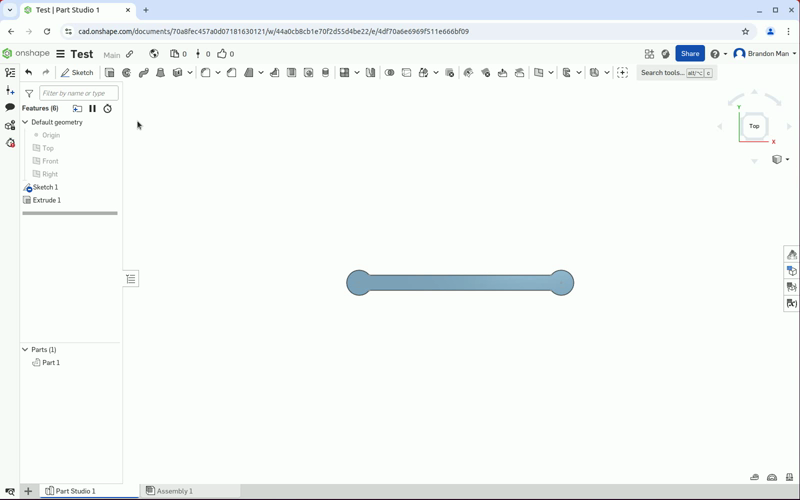
key(shift+h)
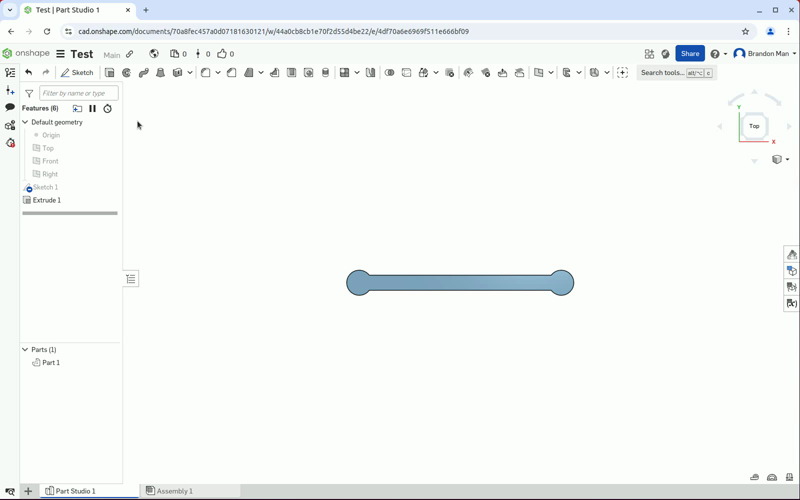
mouse_move(73, 189)
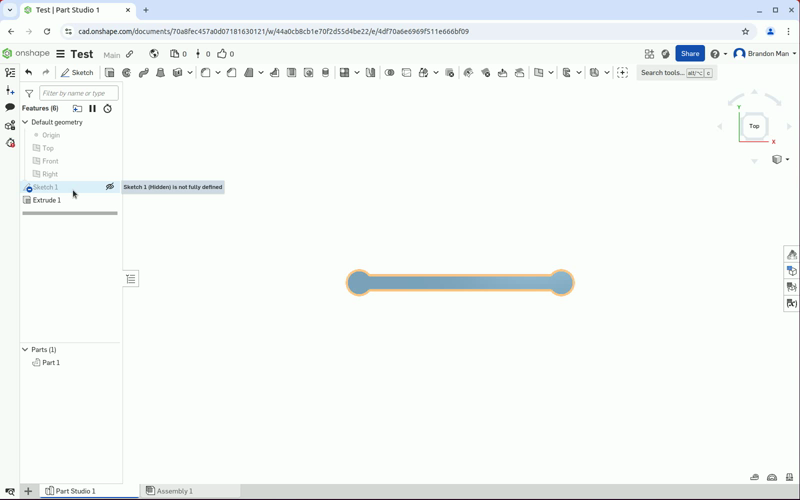
click(73, 189)
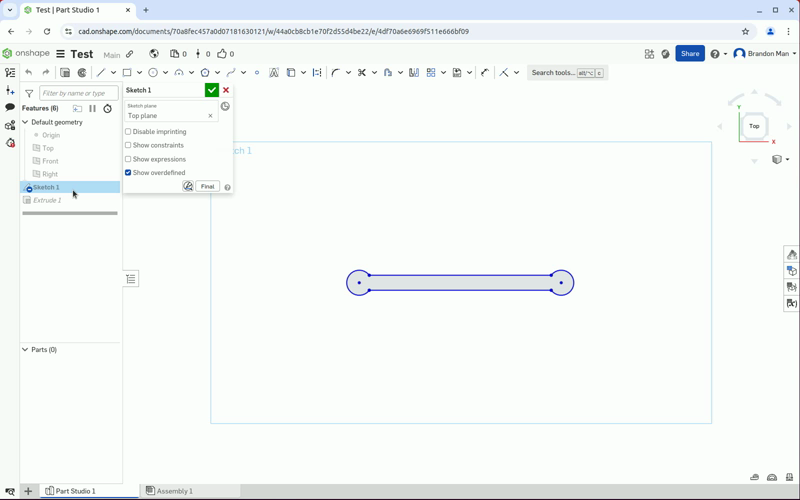
mouse_move(229, 92)
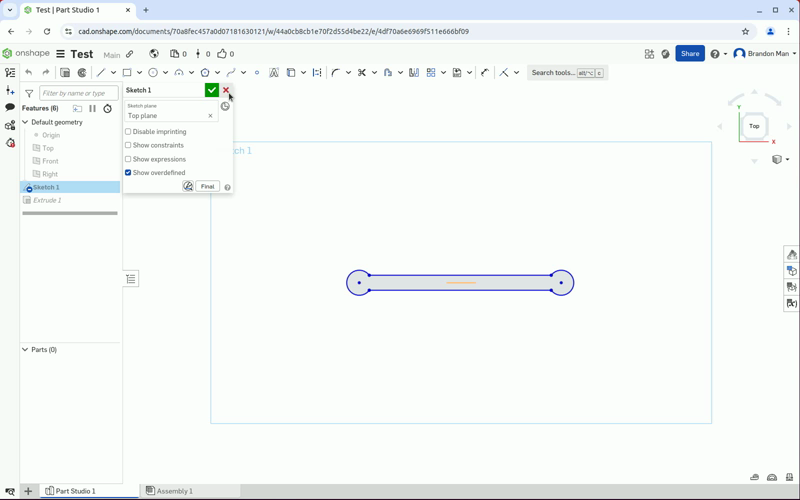
click(229, 92)
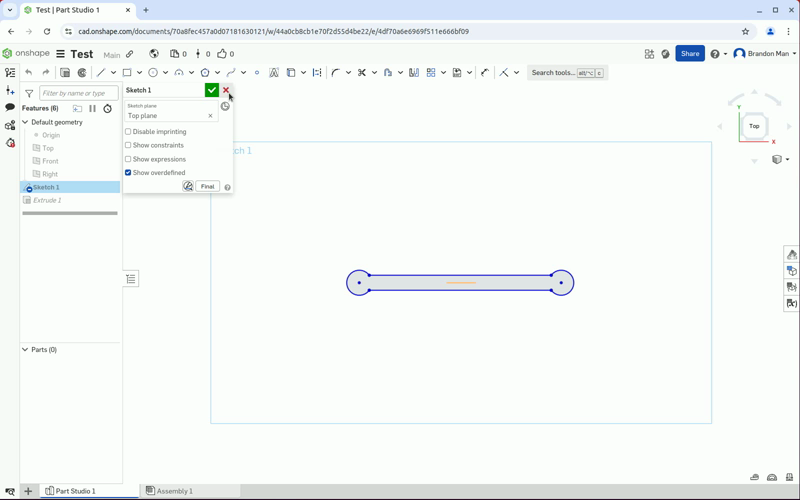
key(shift+s)
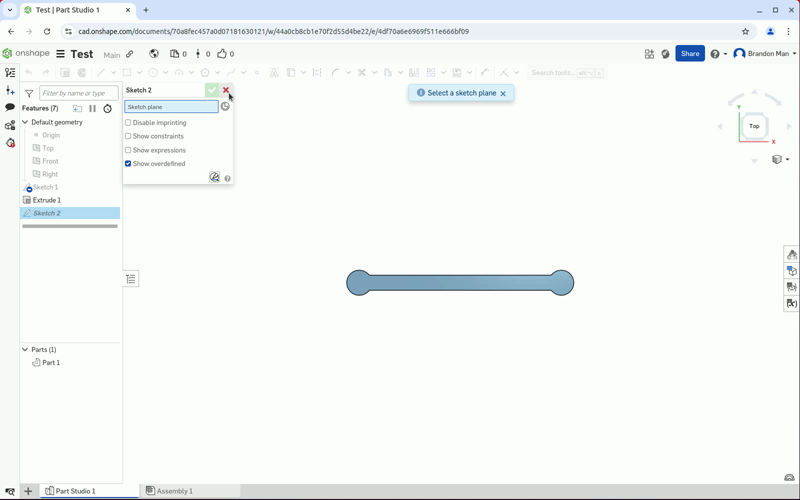
mouse_move(73, 150)
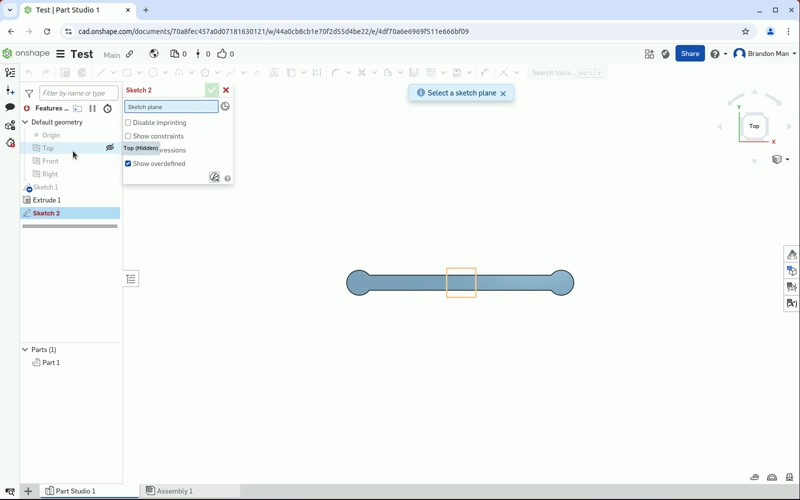
click(73, 150)
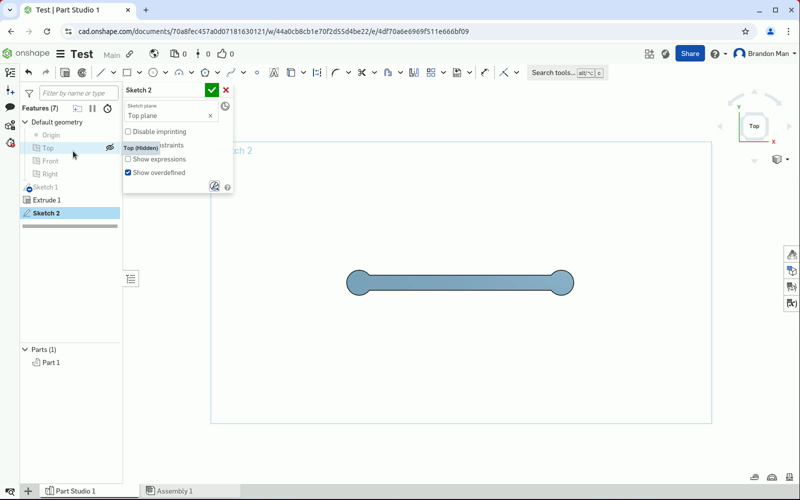
mouse_move(73, 352)
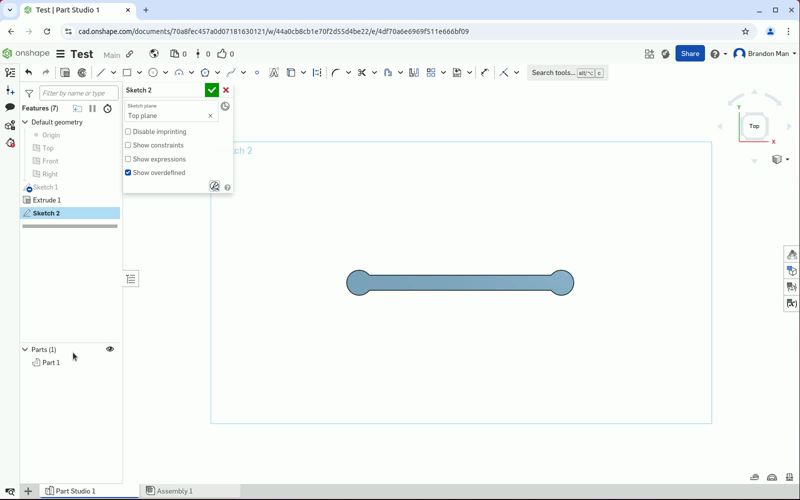
key(y)
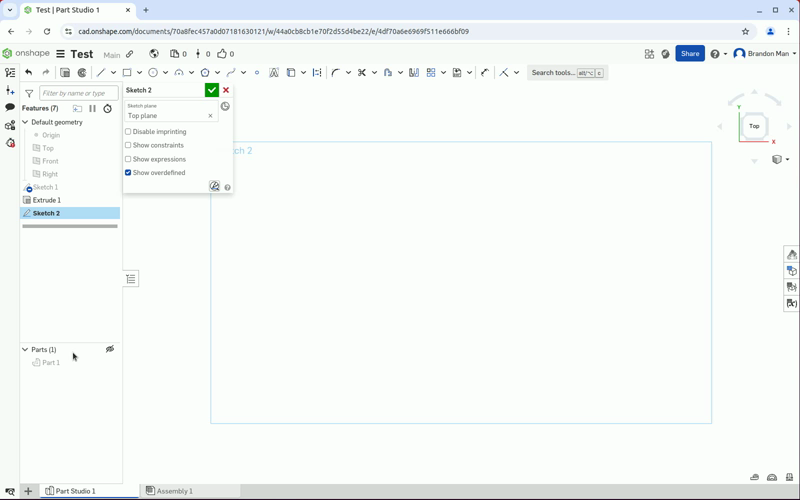
key(c)
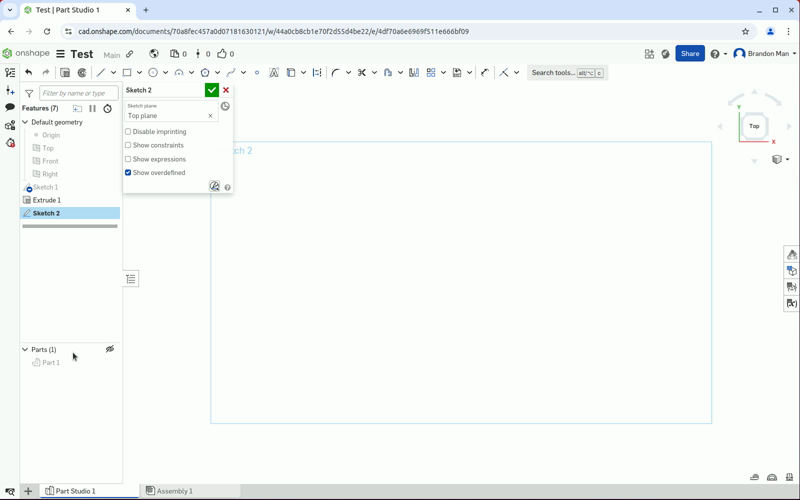
key_down(shift)
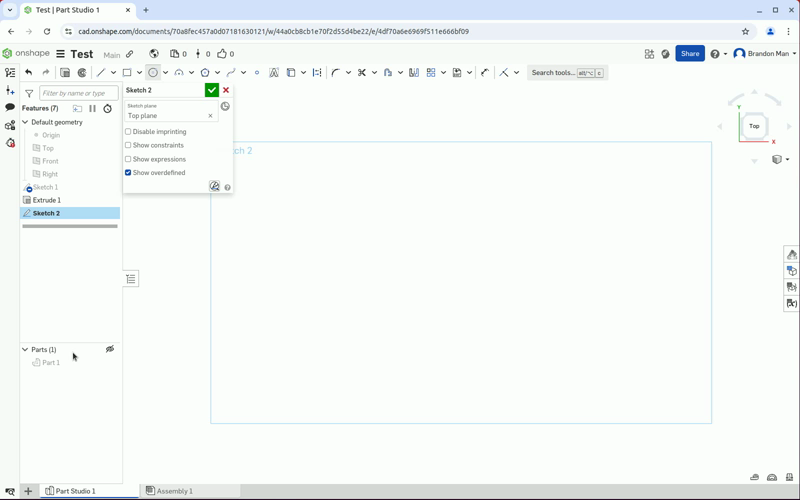
mouse_move(360, 282)
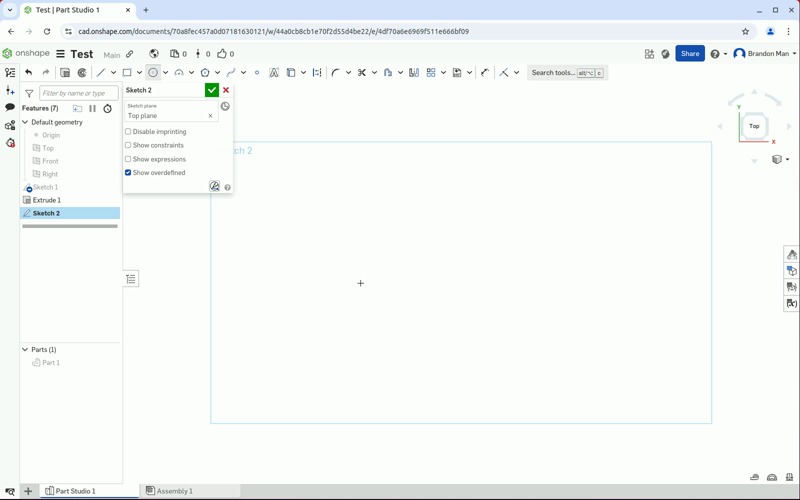
click(360, 282)
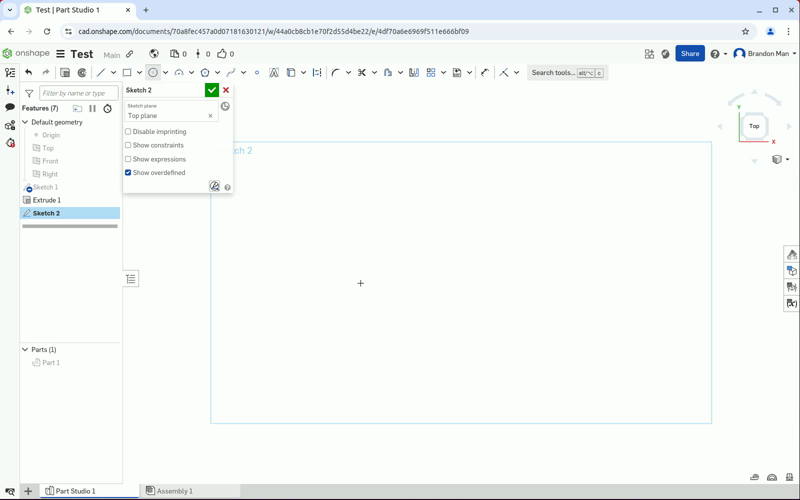
key_up(shift)
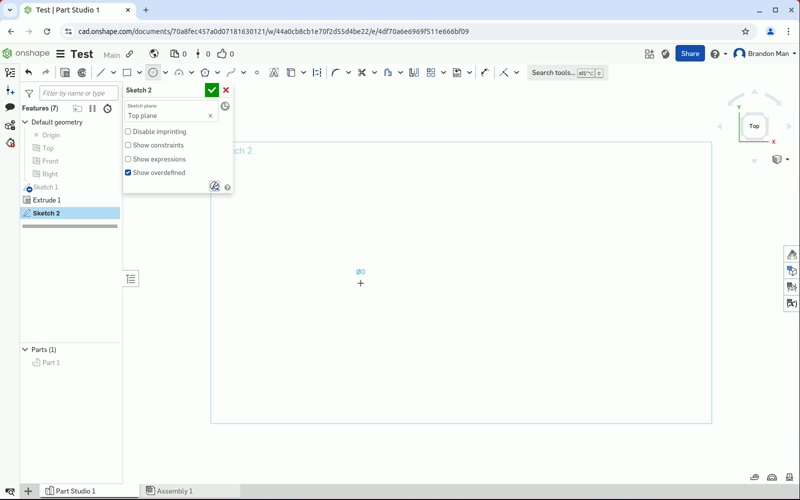
mouse_move(365, 282)
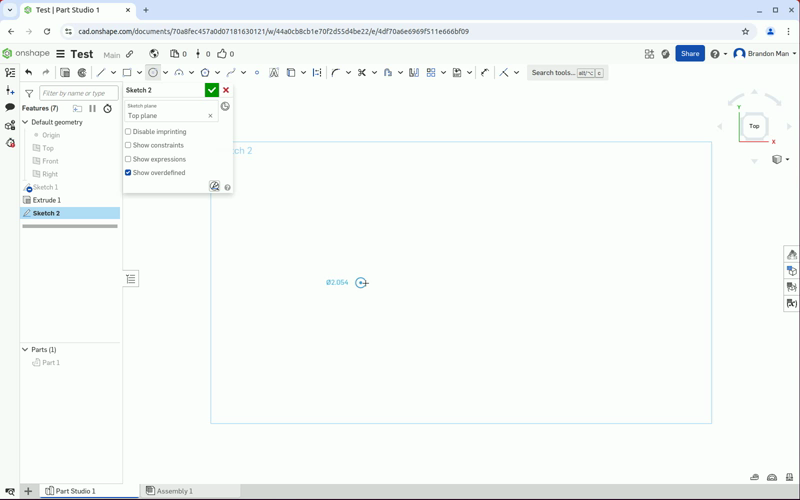
click(365, 282)
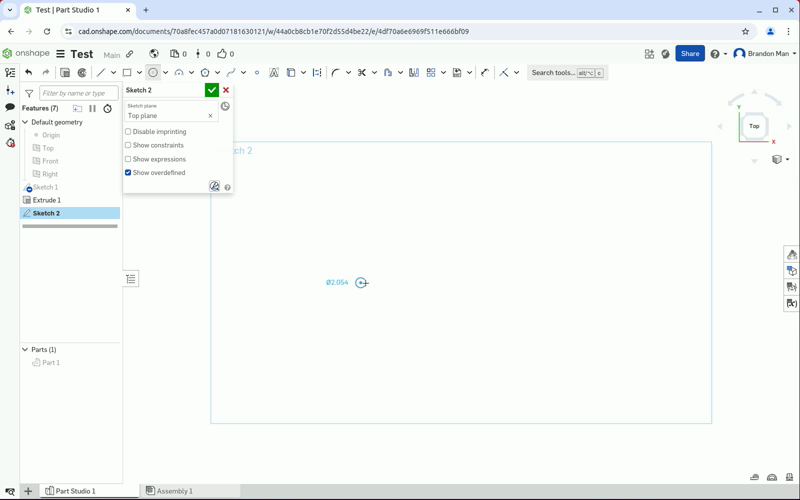
key(esc)
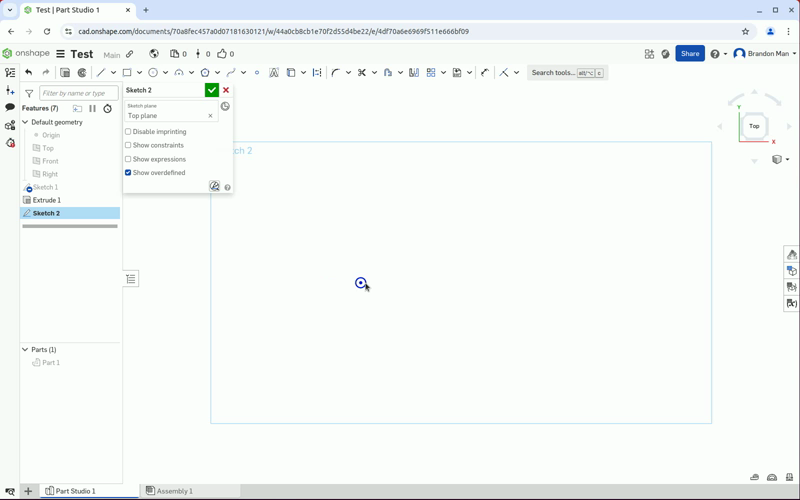
mouse_move(357, 283)
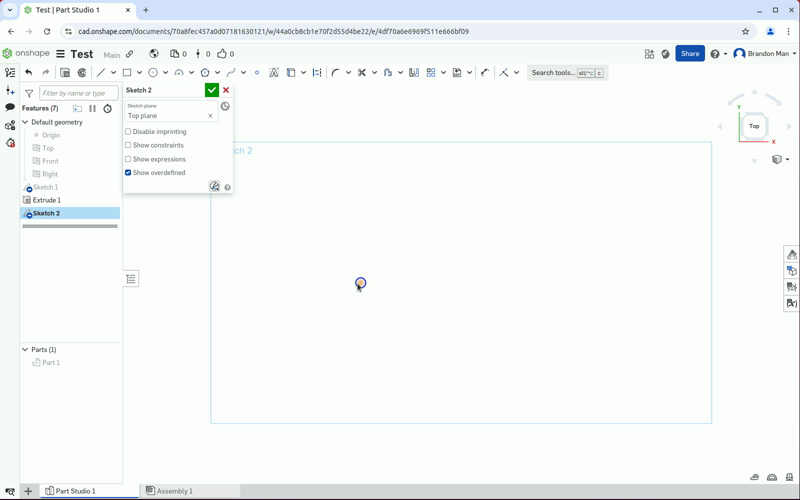
scroll(6)
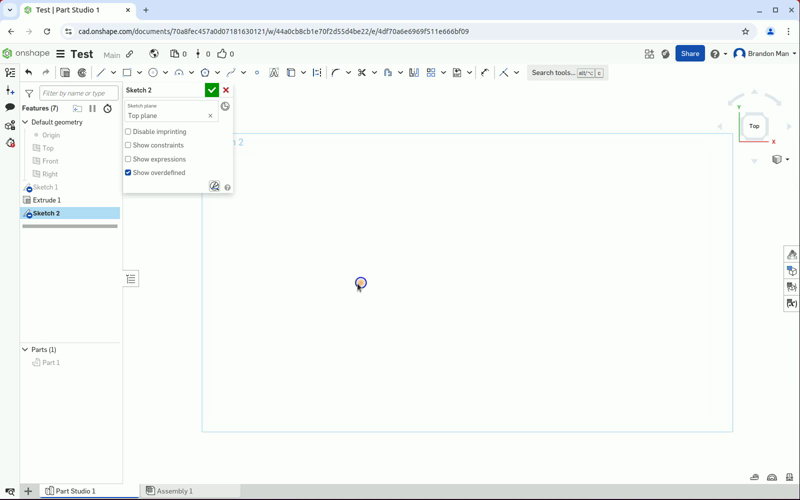
scroll(6)
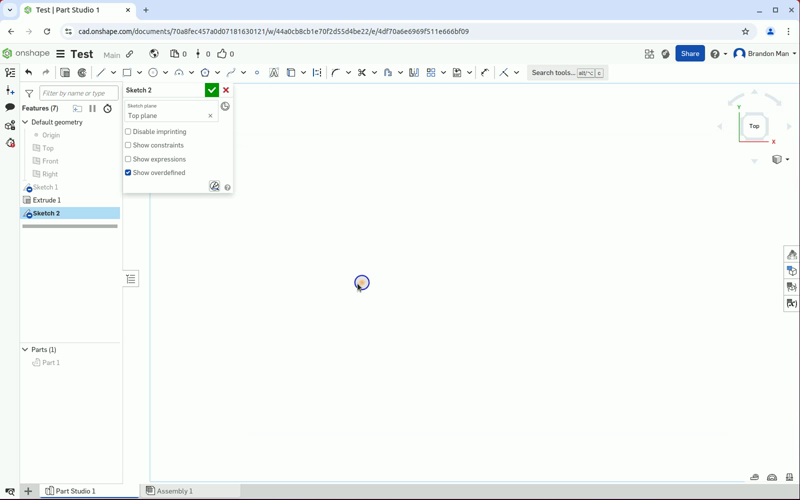
scroll(6)
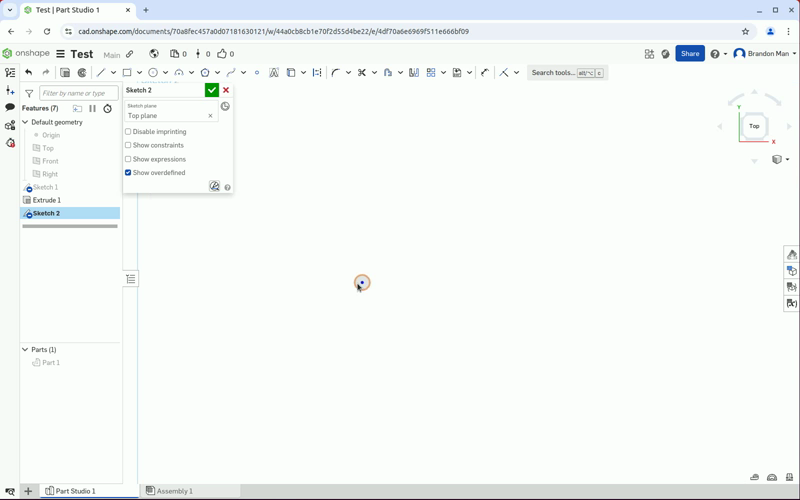
scroll(6)
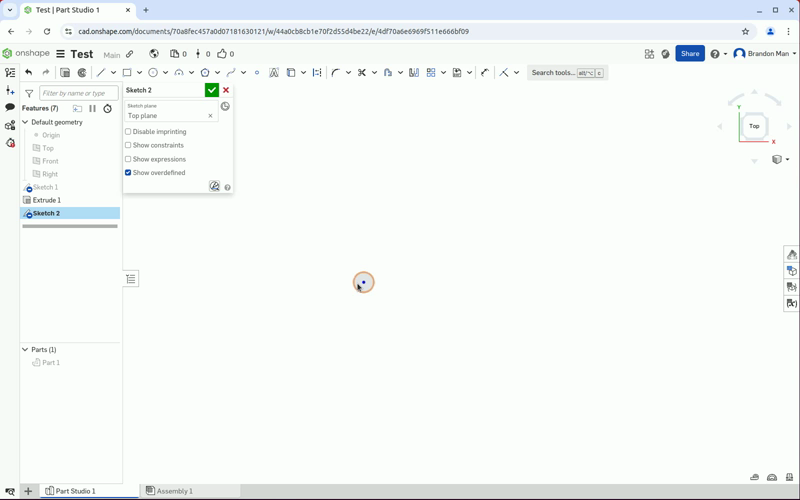
scroll(6)
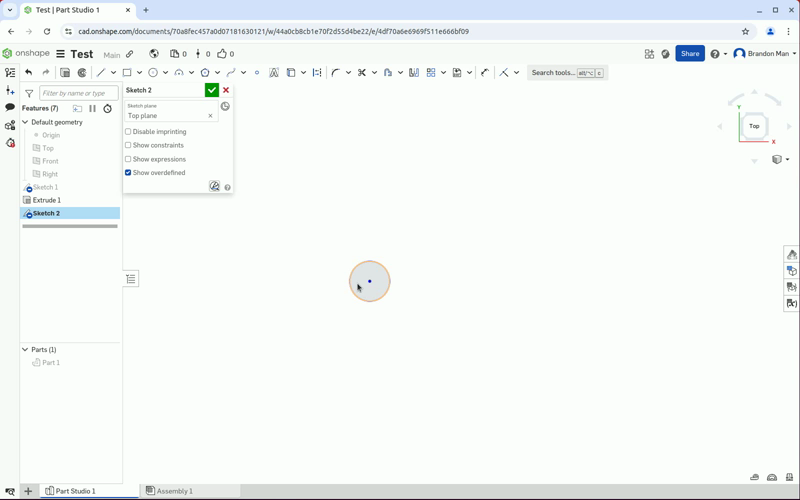
scroll(6)
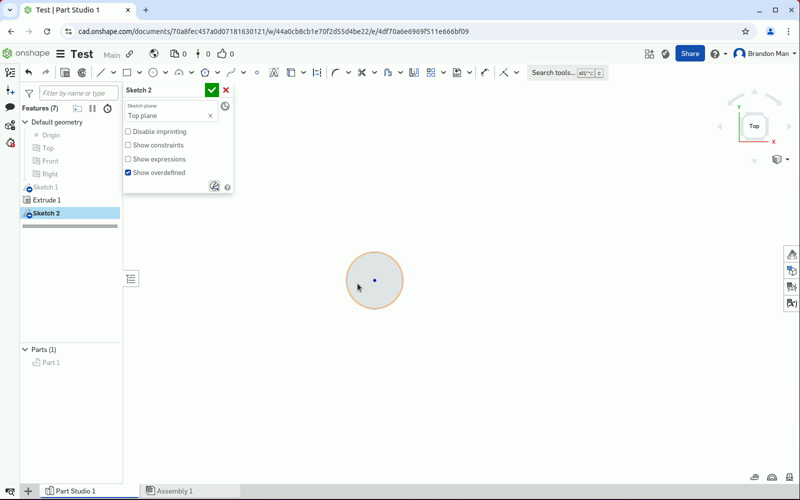
scroll(6)
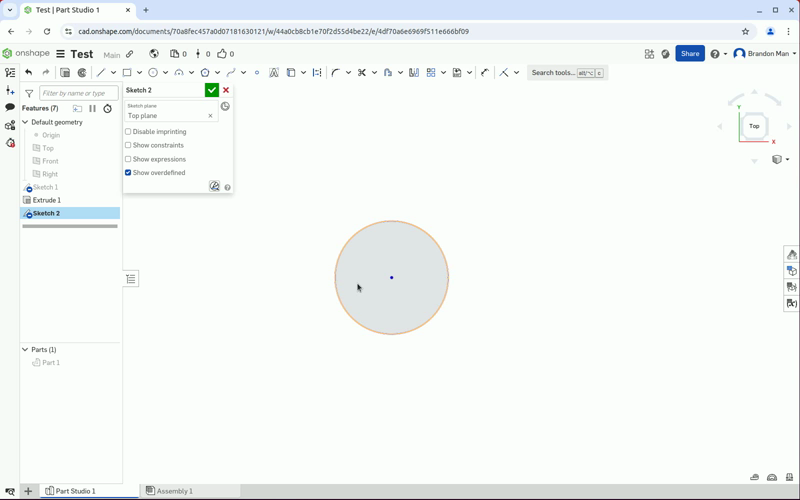
click(357, 283)
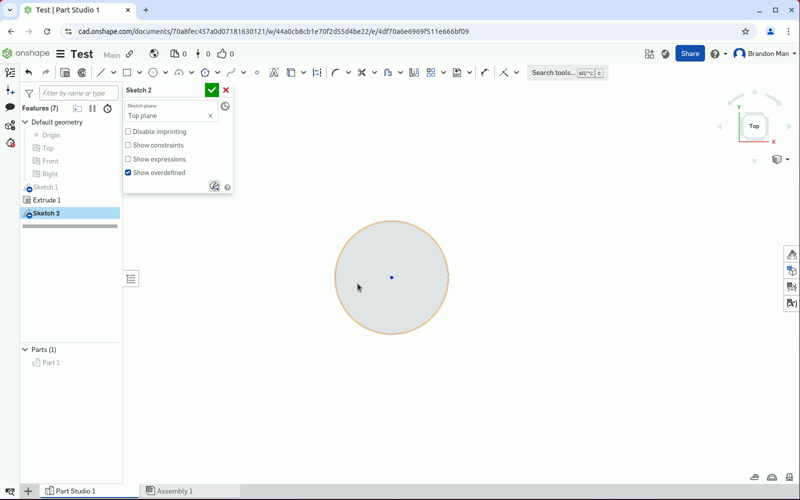
scroll(-6)
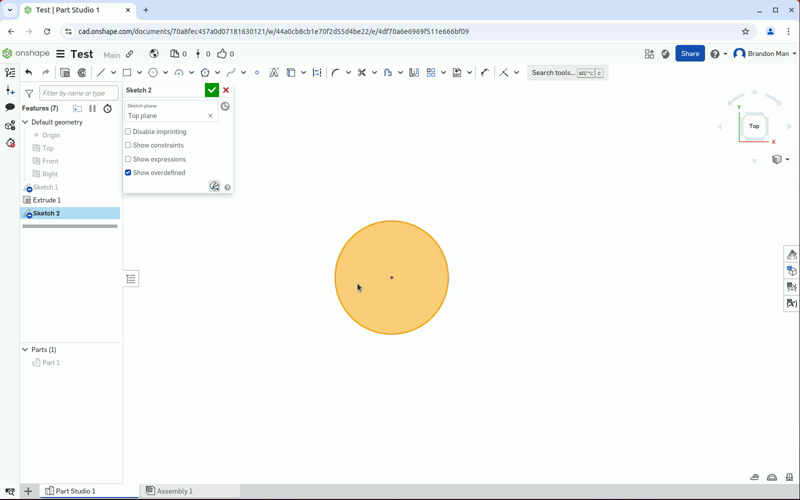
scroll(-6)
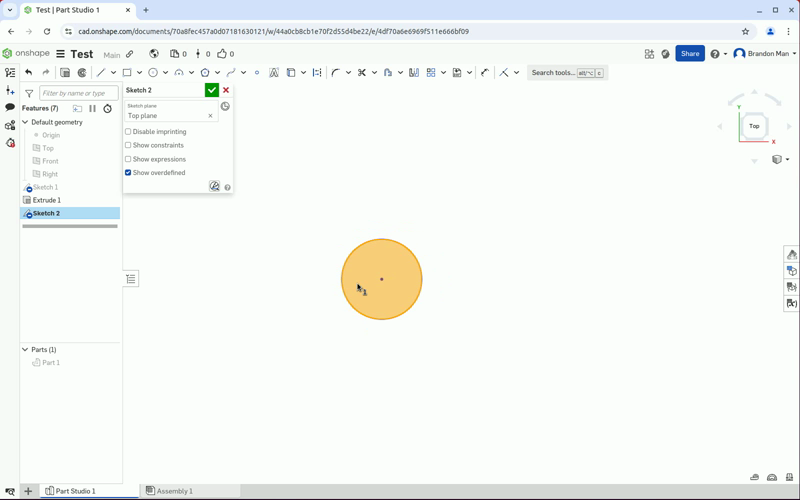
scroll(-6)
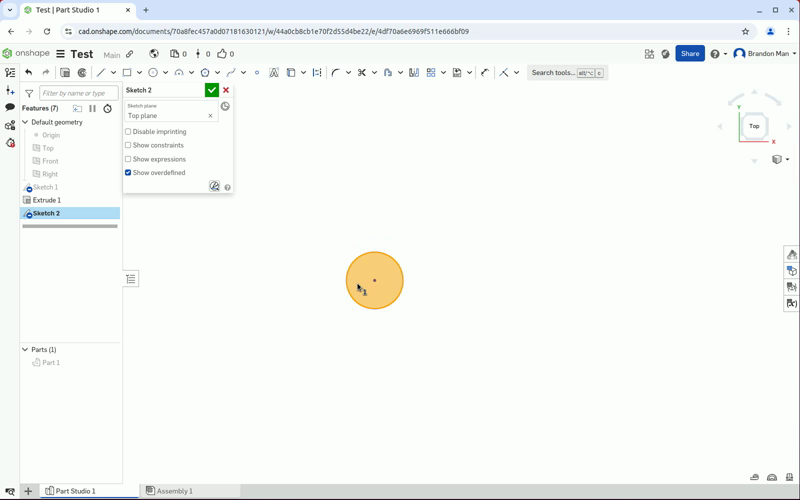
scroll(-6)
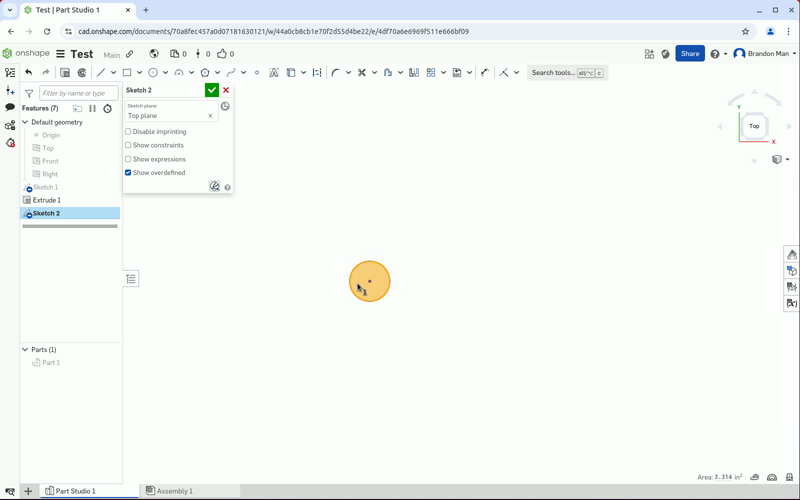
scroll(-6)
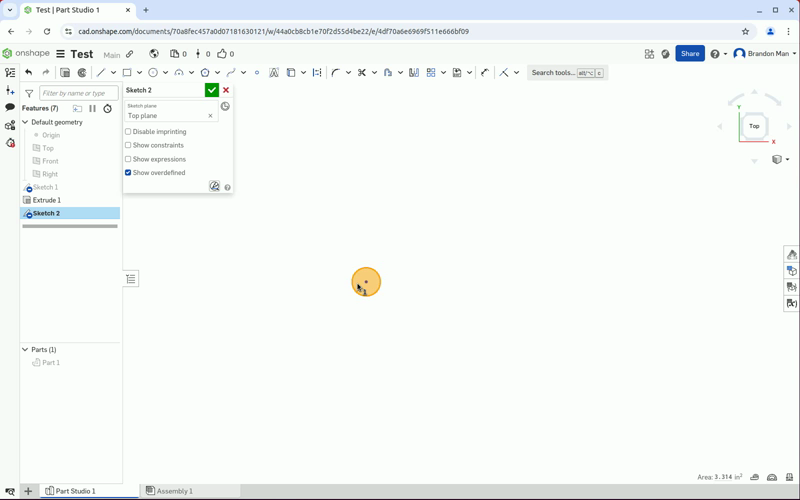
scroll(-6)
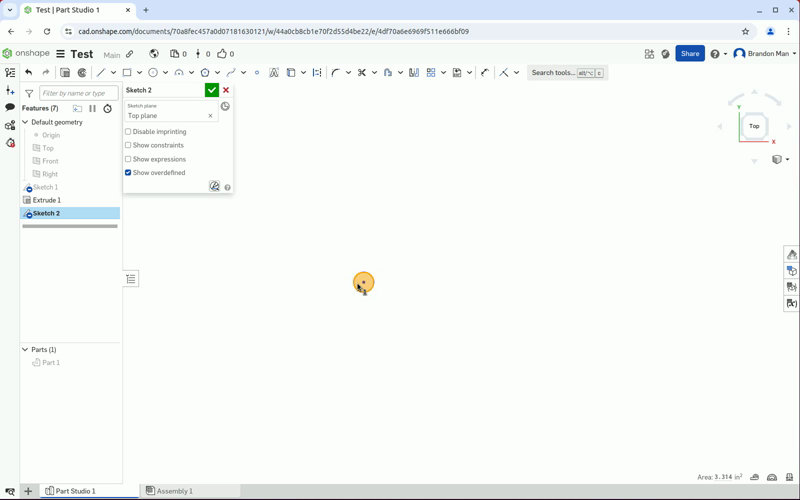
scroll(-6)
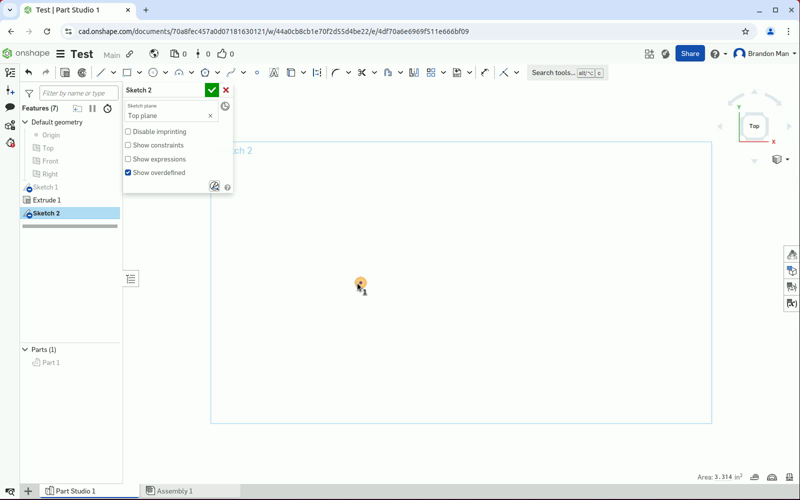
mouse_move(73, 352)
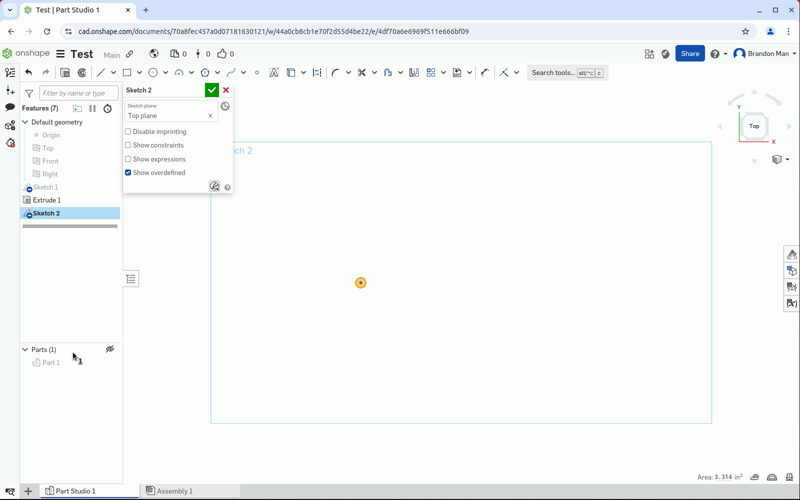
key(shift+y)
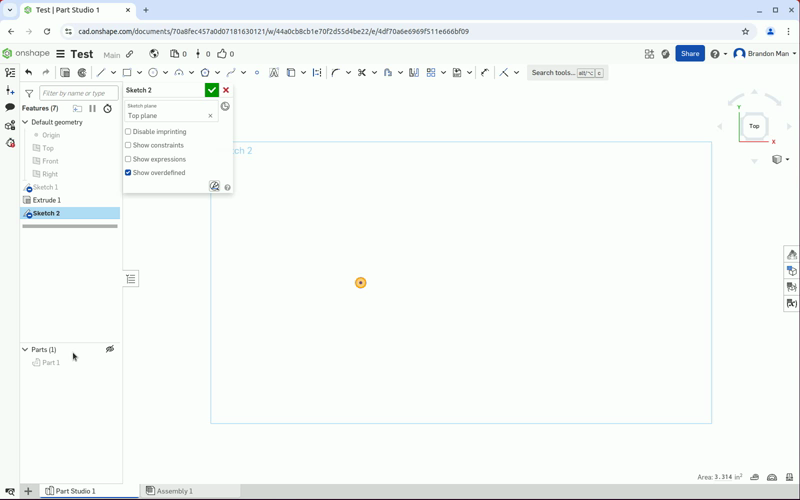
key(shift+e)
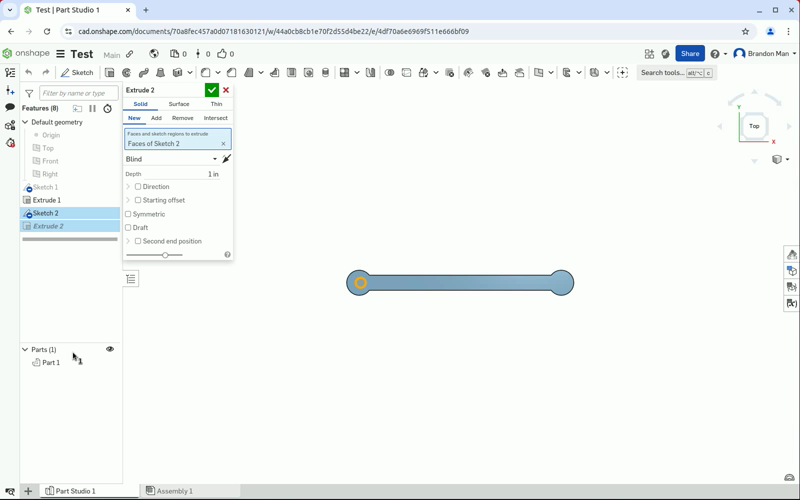
mouse_move(143, 106)
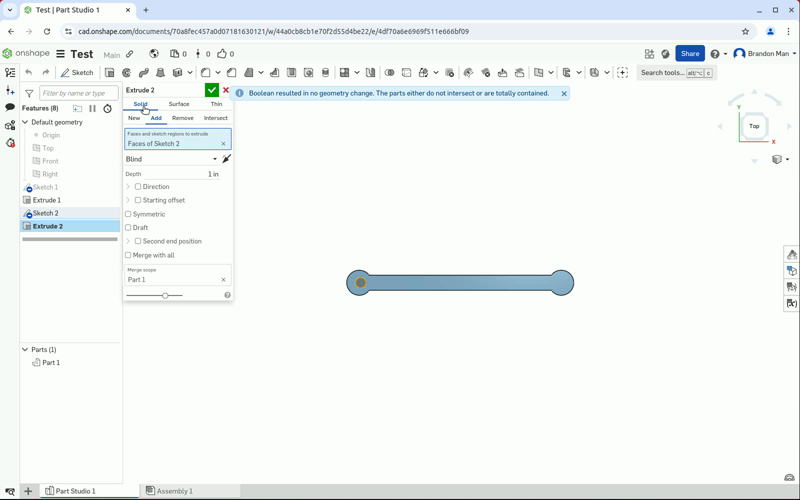
click(143, 106)
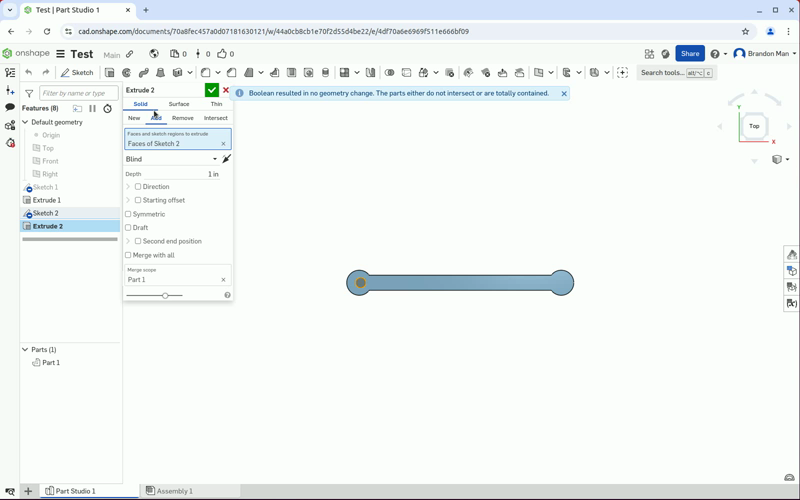
mouse_move(186, 120)
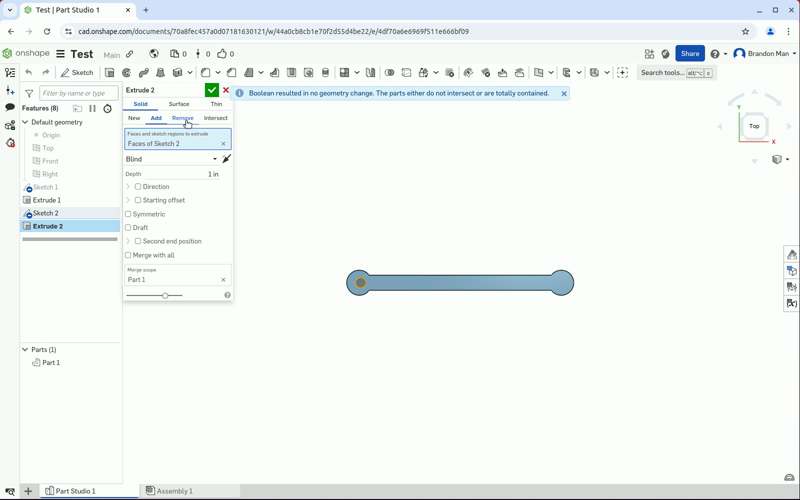
click(186, 120)
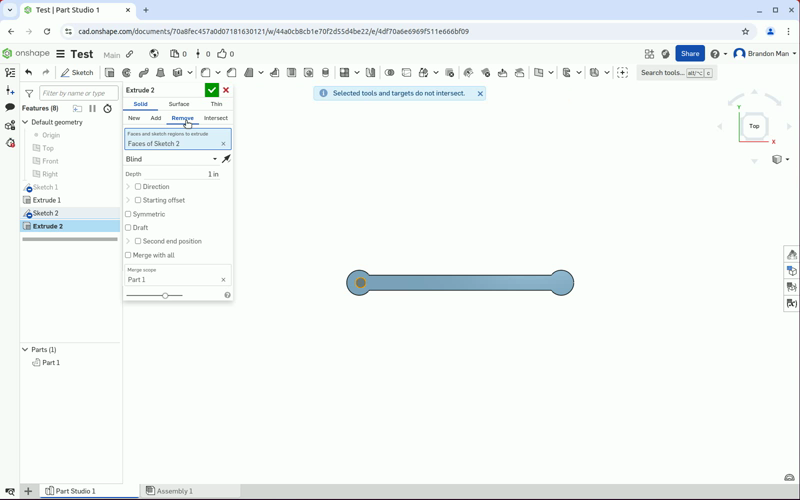
key(tab, 4)
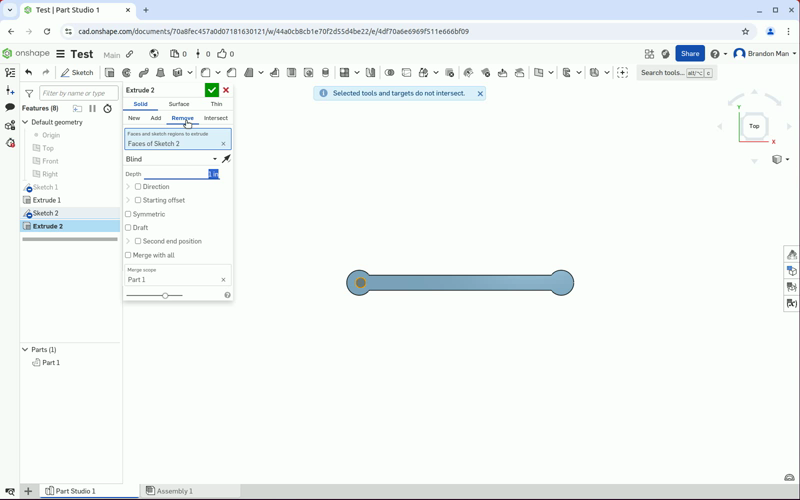
text(-12.276)
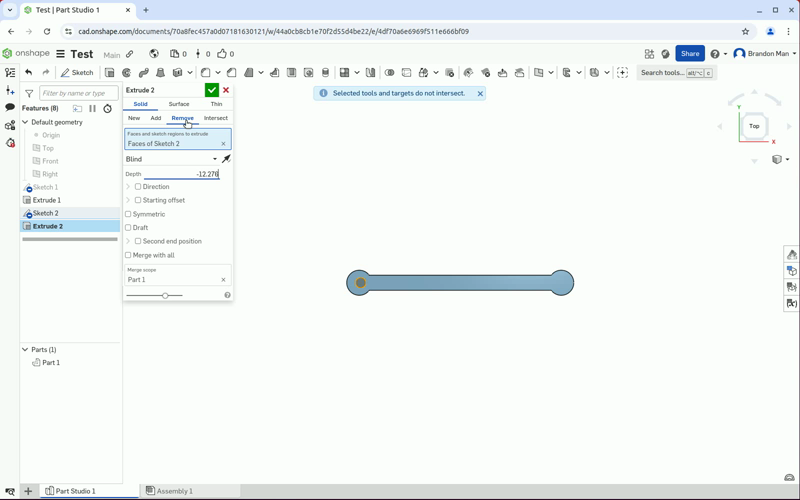
key(tab, 6)
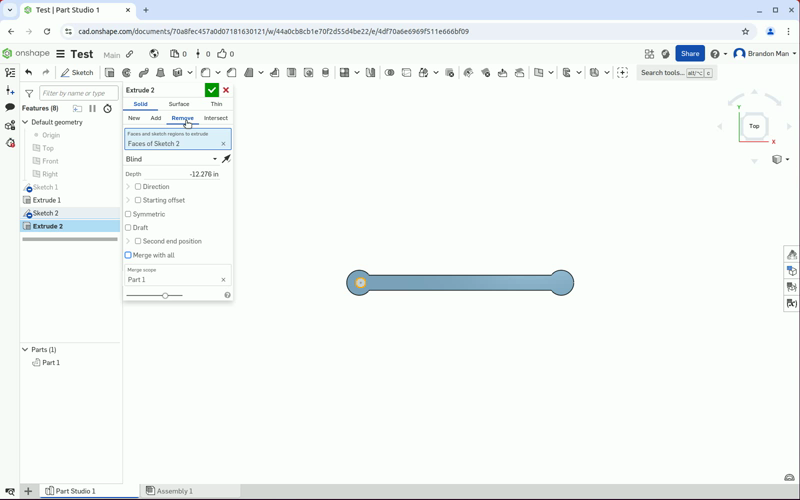
key(space)
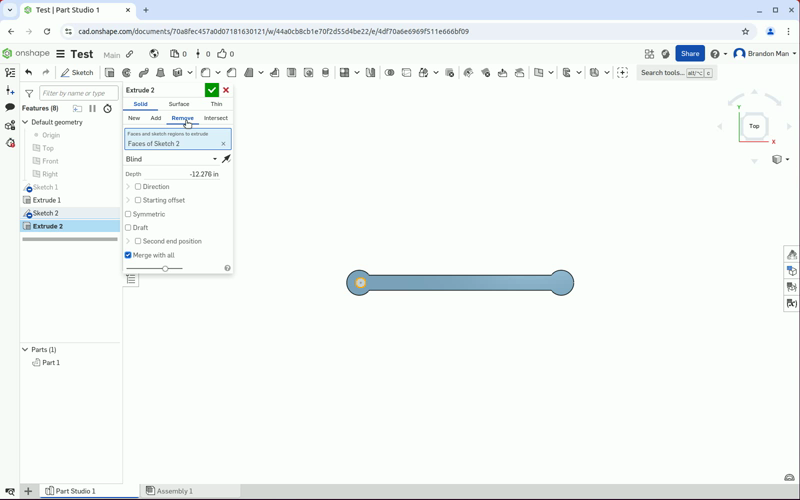
key(enter)
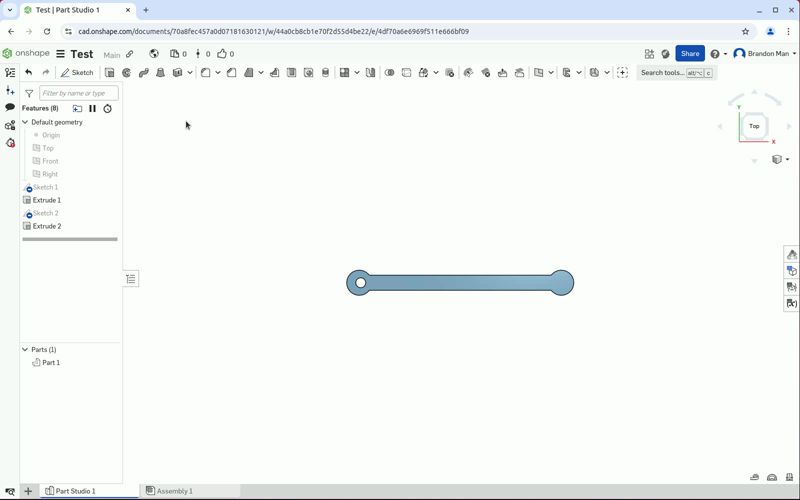
key(shift+h)
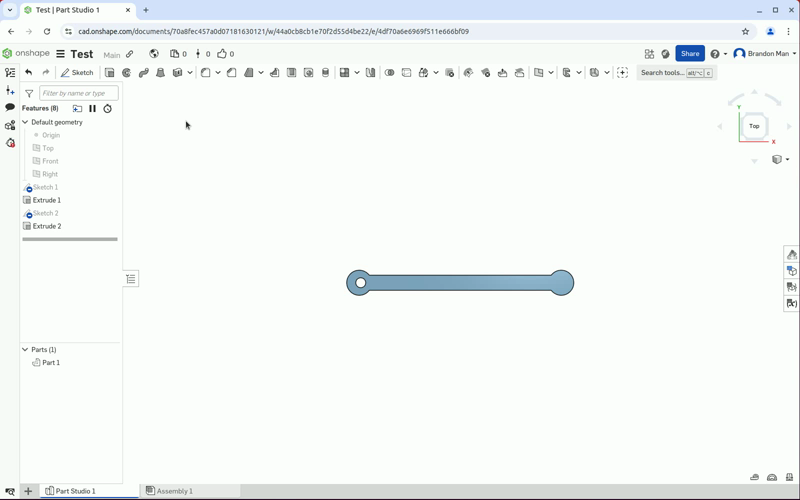
key(shift+h)
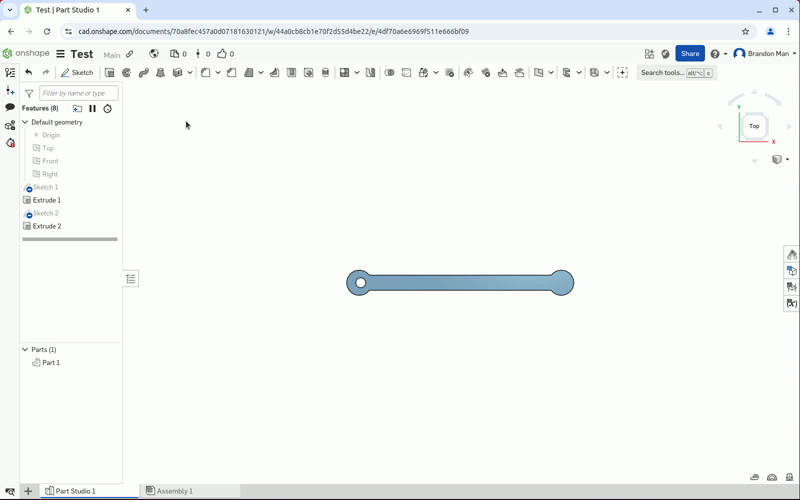
mouse_move(73, 189)
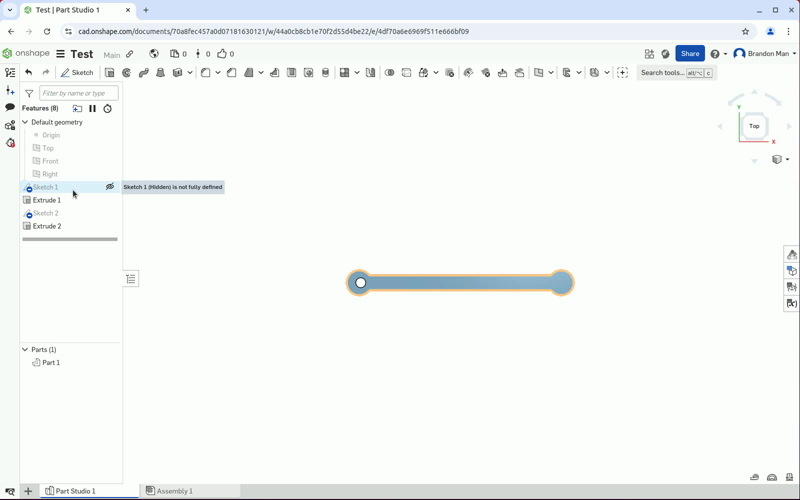
click(73, 189)
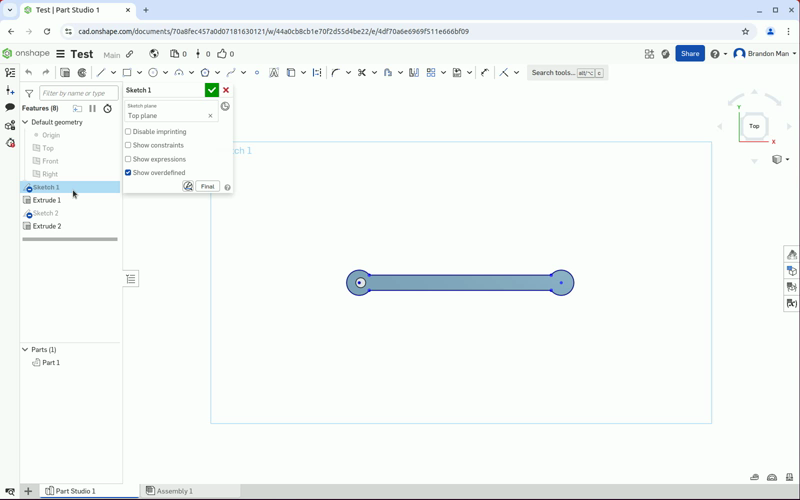
mouse_move(229, 92)
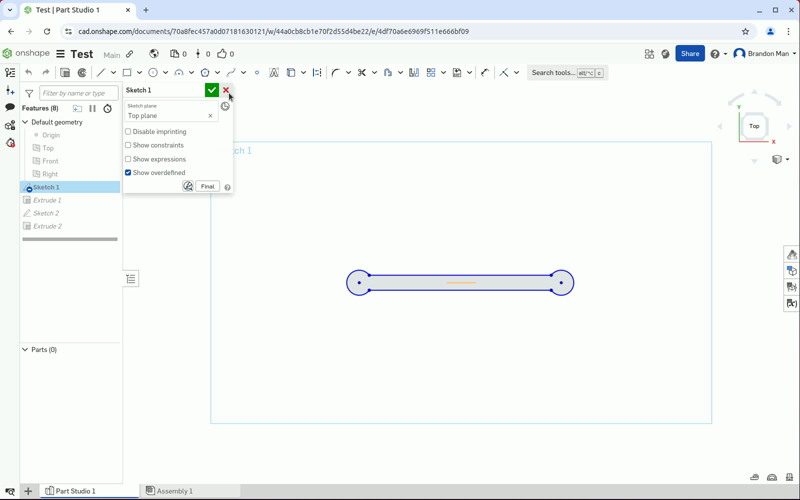
click(229, 92)
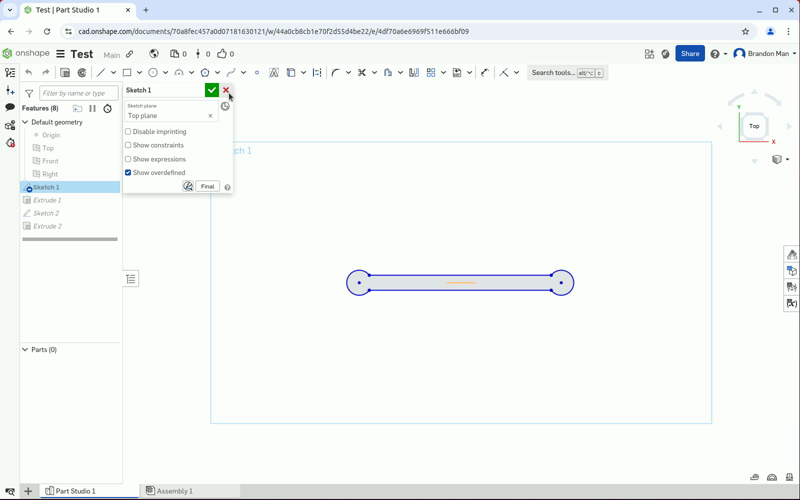
key(shift+s)
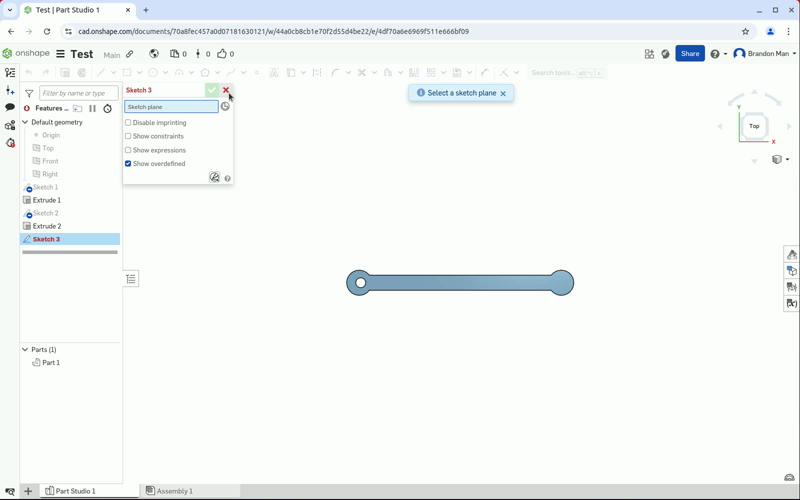
mouse_move(73, 150)
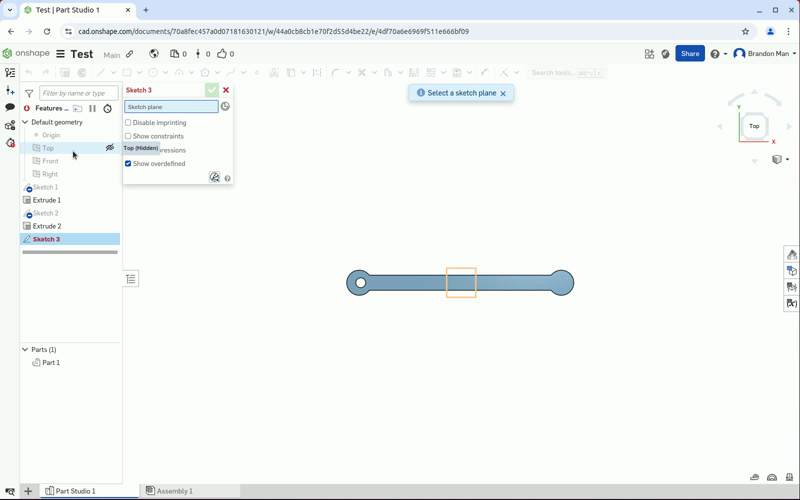
click(73, 150)
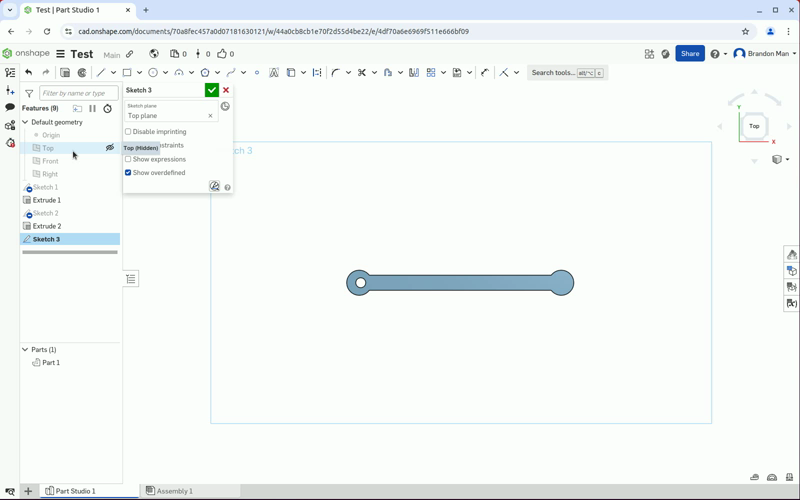
mouse_move(73, 352)
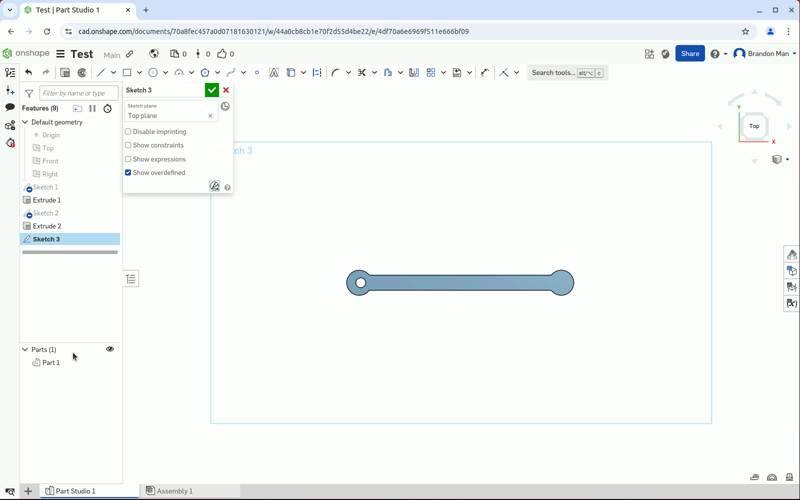
key(y)
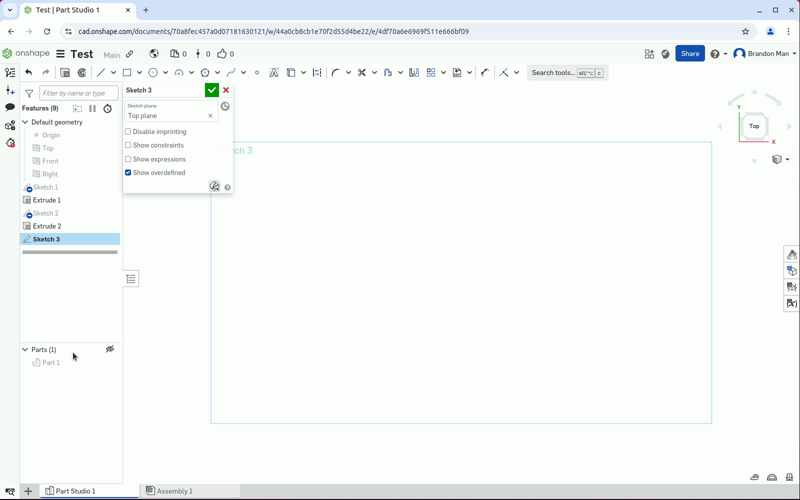
key(c)
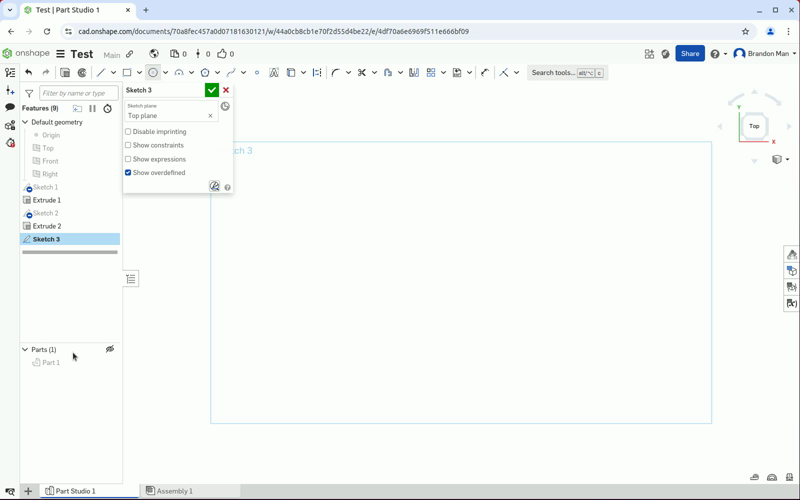
key_down(shift)
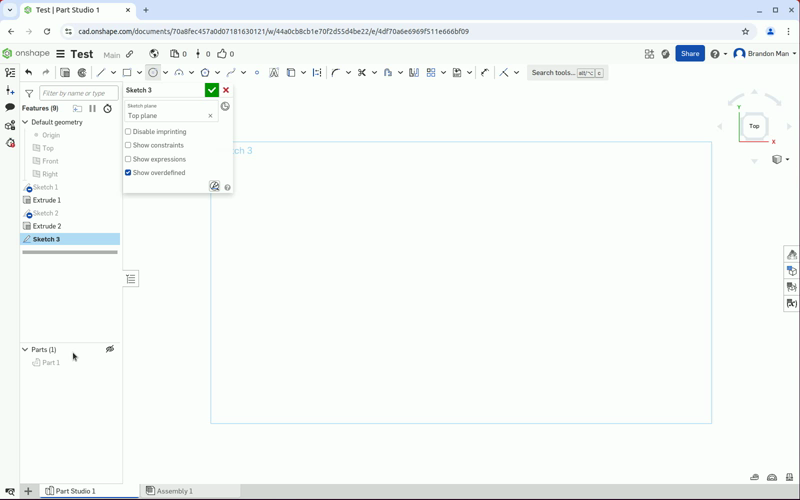
mouse_move(562, 282)
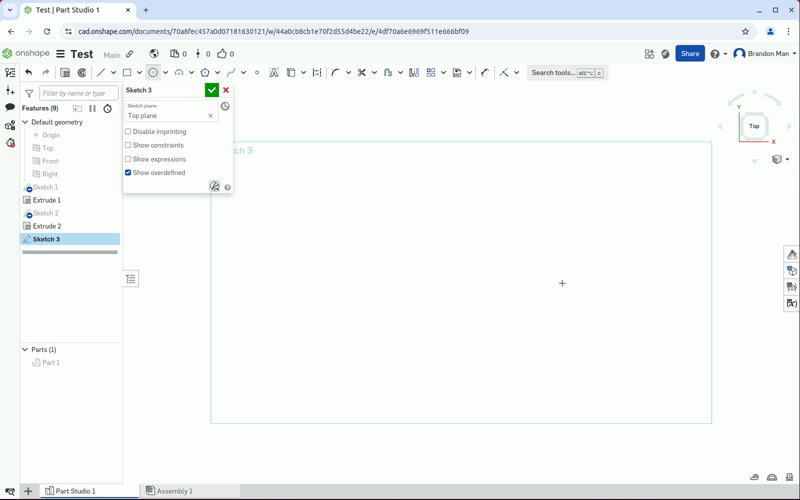
click(562, 282)
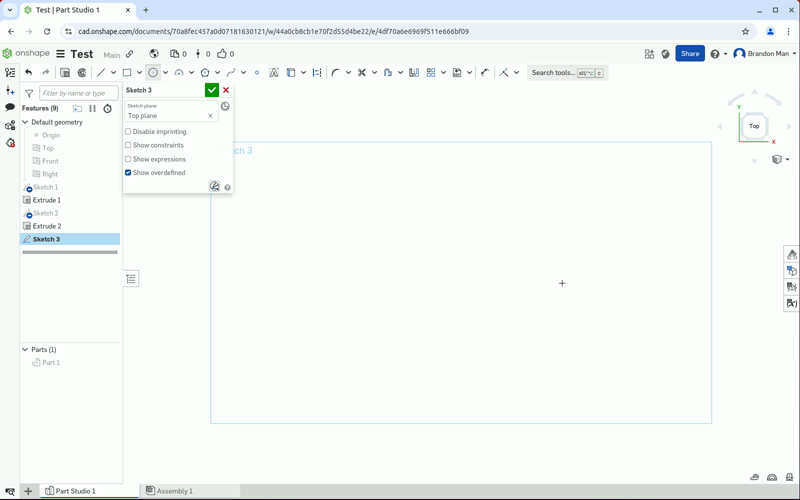
key_up(shift)
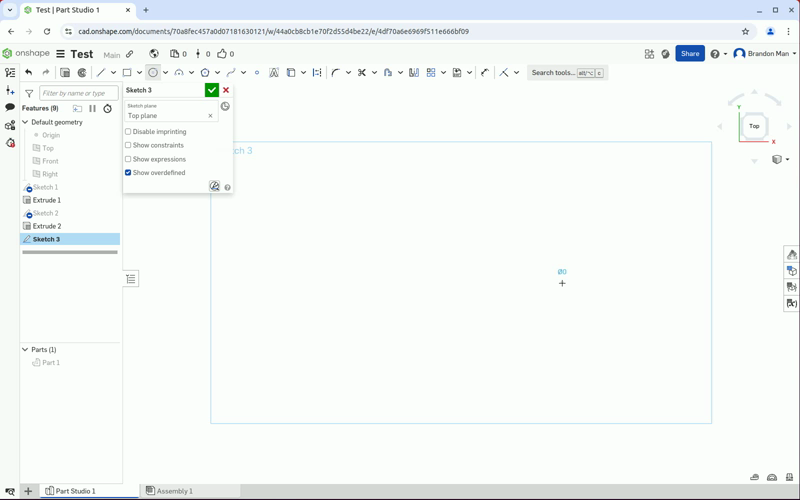
mouse_move(567, 282)
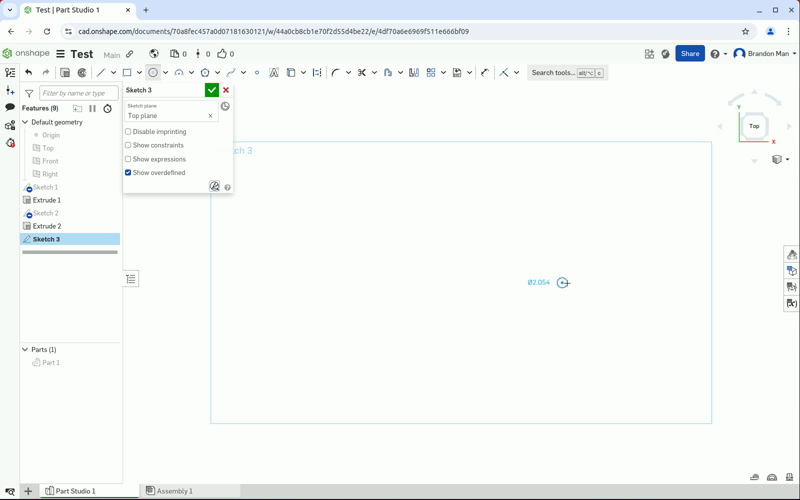
click(567, 282)
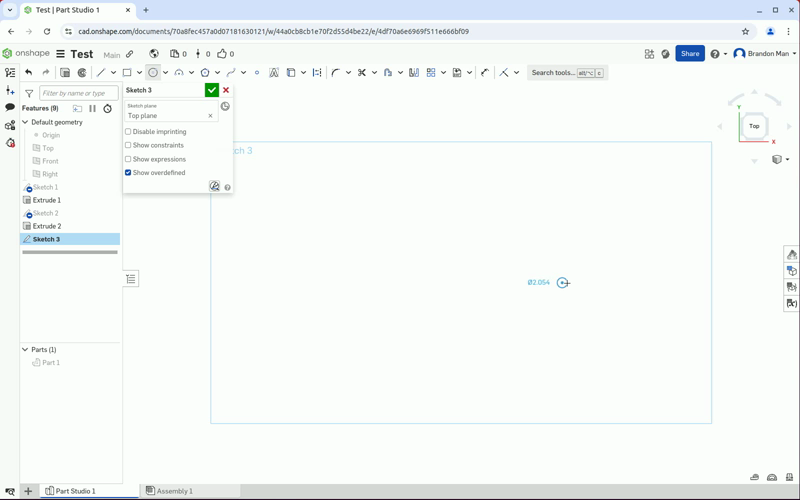
key(esc)
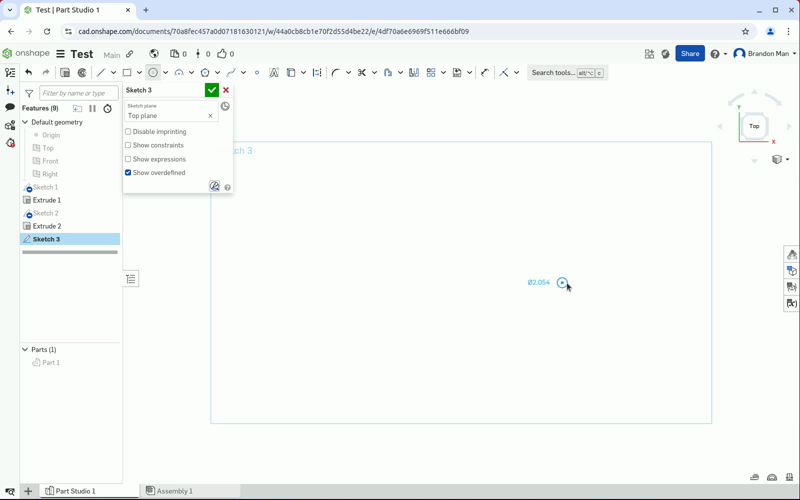
mouse_move(565, 284)
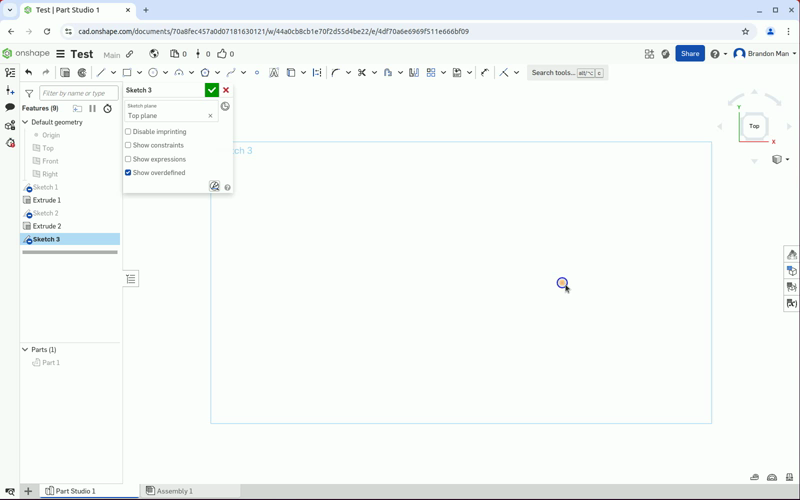
scroll(6)
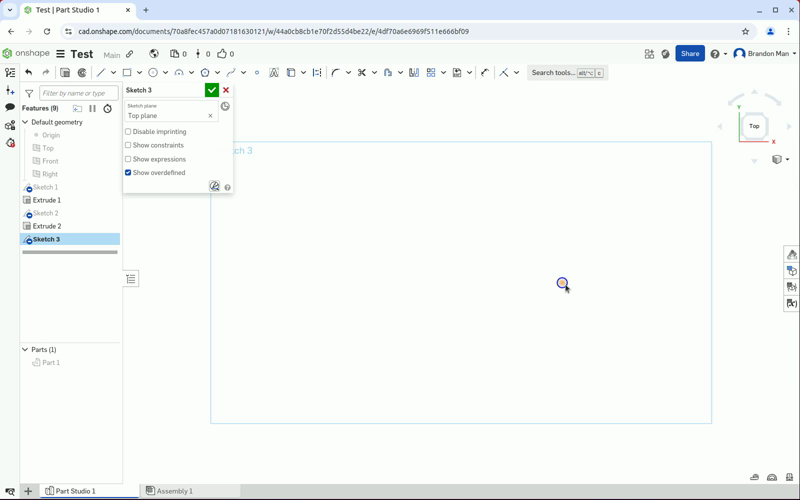
scroll(6)
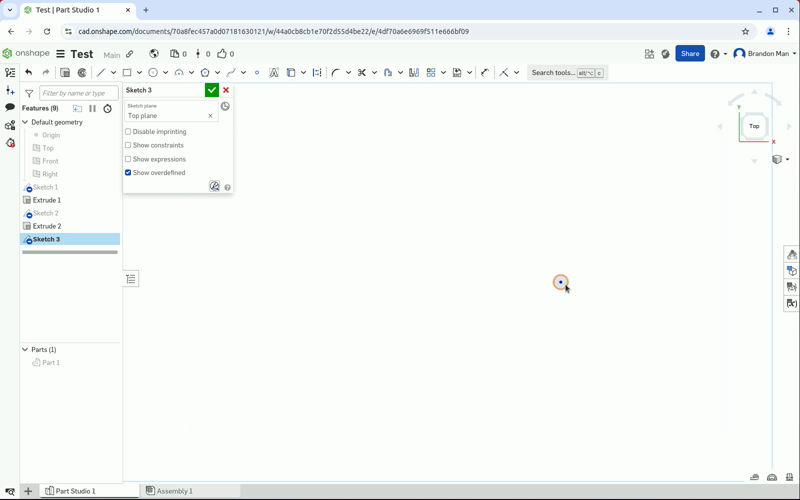
scroll(6)
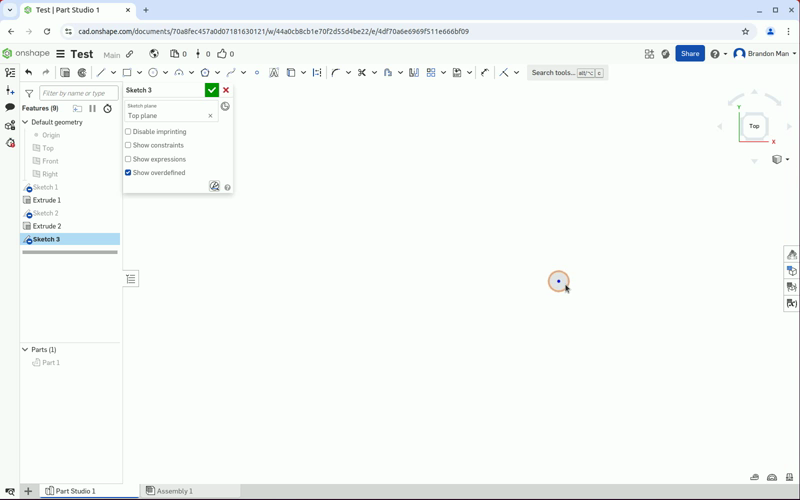
scroll(6)
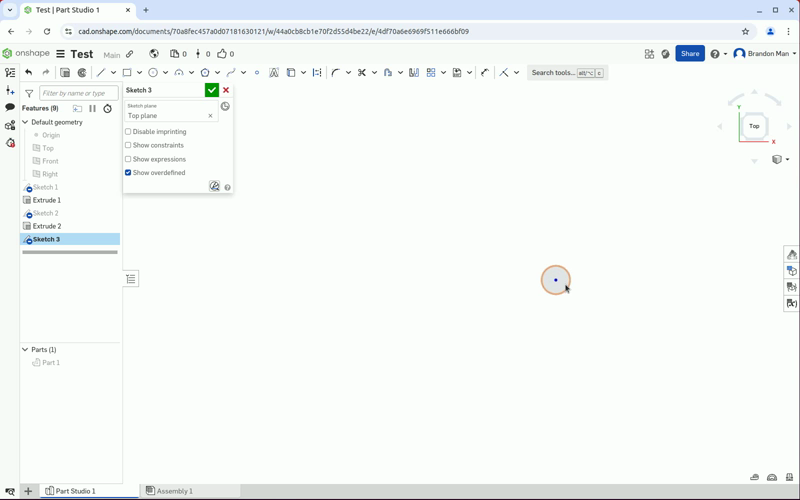
scroll(6)
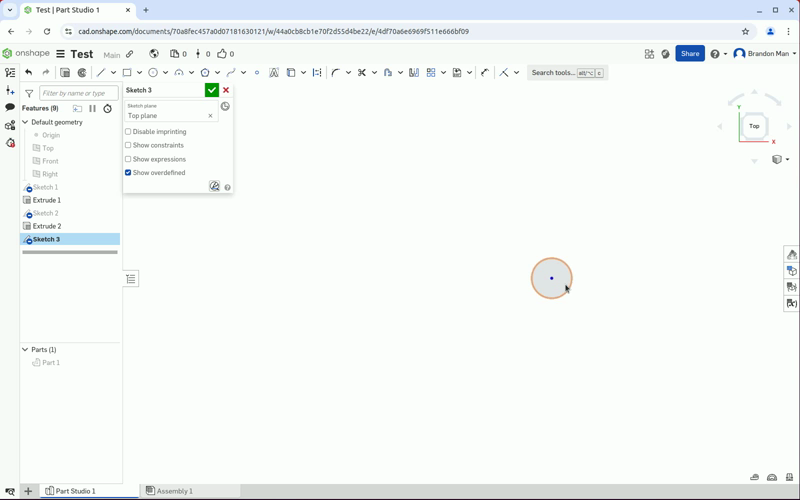
scroll(6)
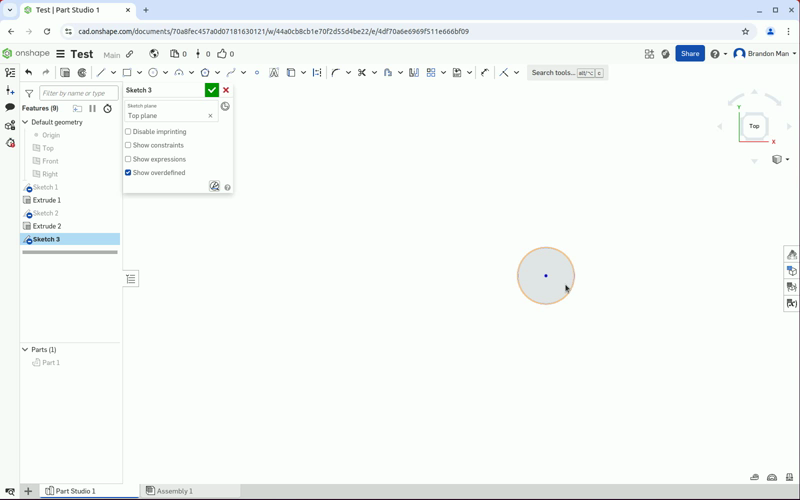
scroll(6)
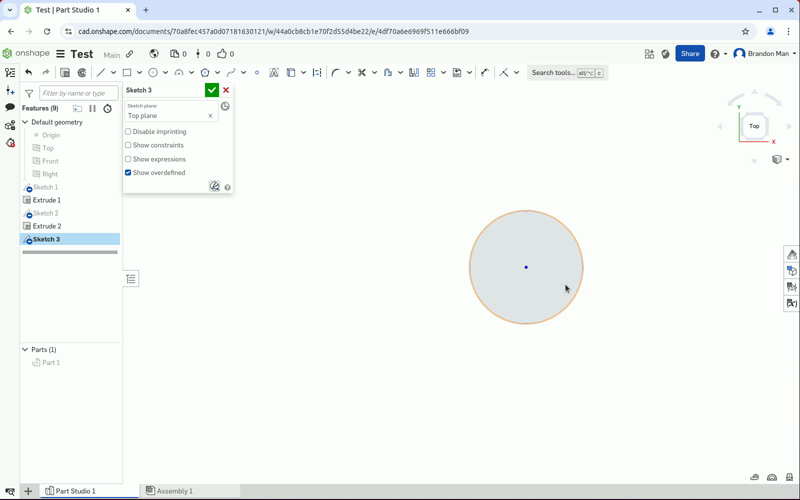
click(565, 284)
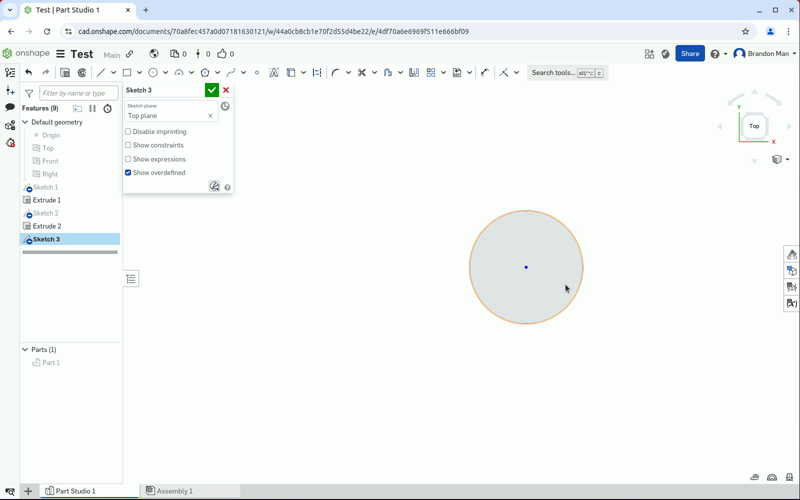
scroll(-6)
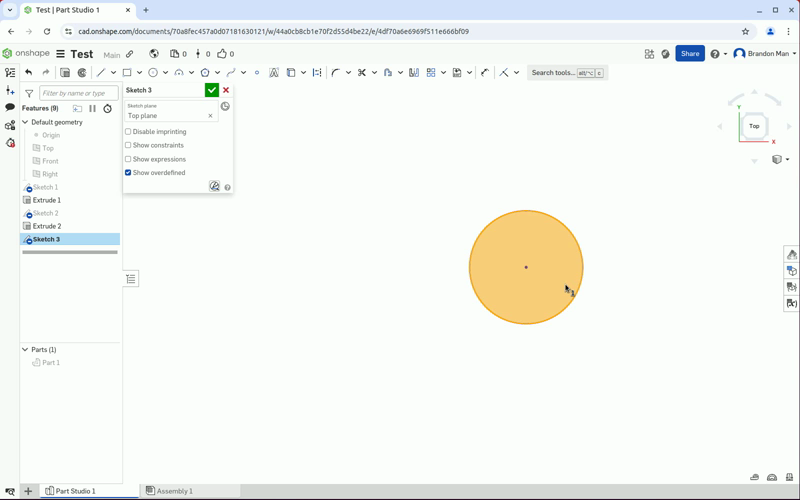
scroll(-6)
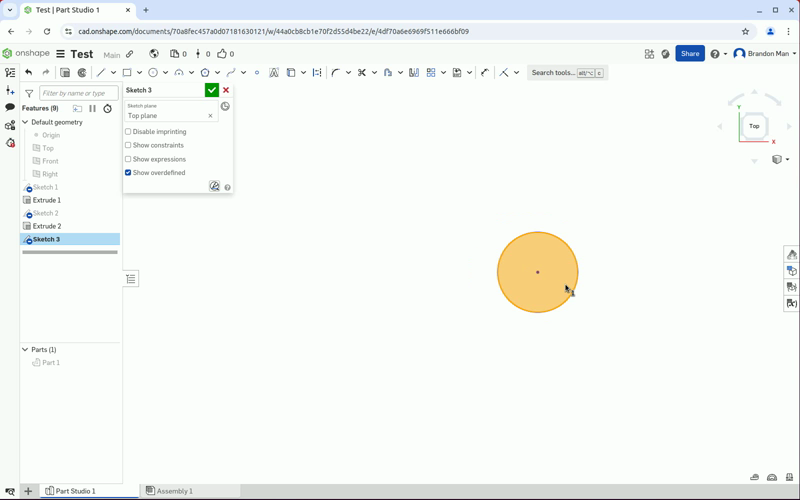
scroll(-6)
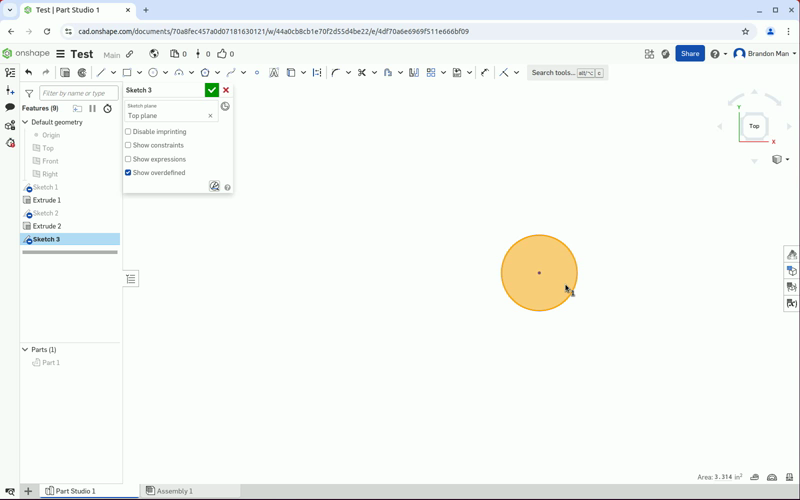
scroll(-6)
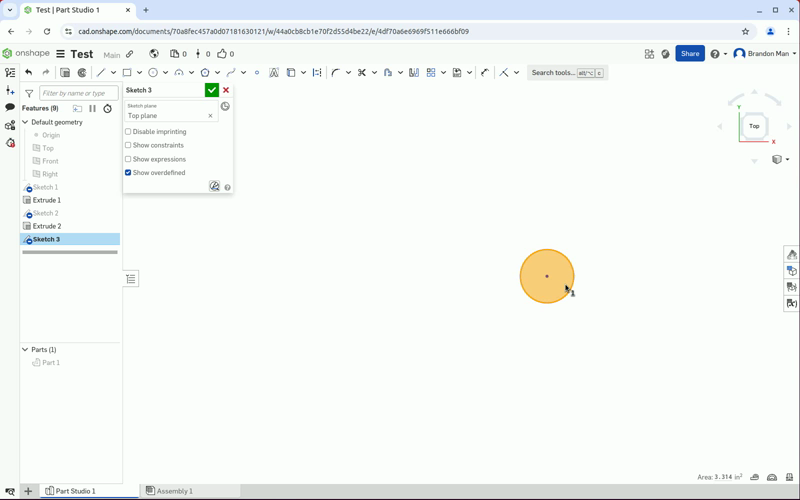
scroll(-6)
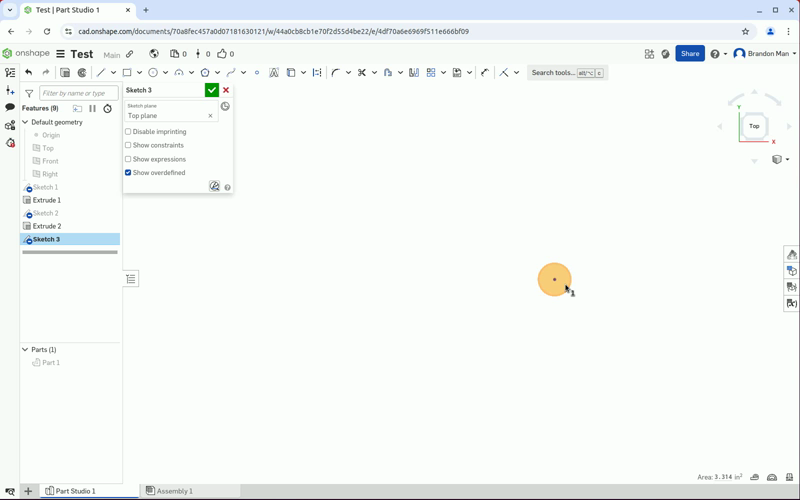
scroll(-6)
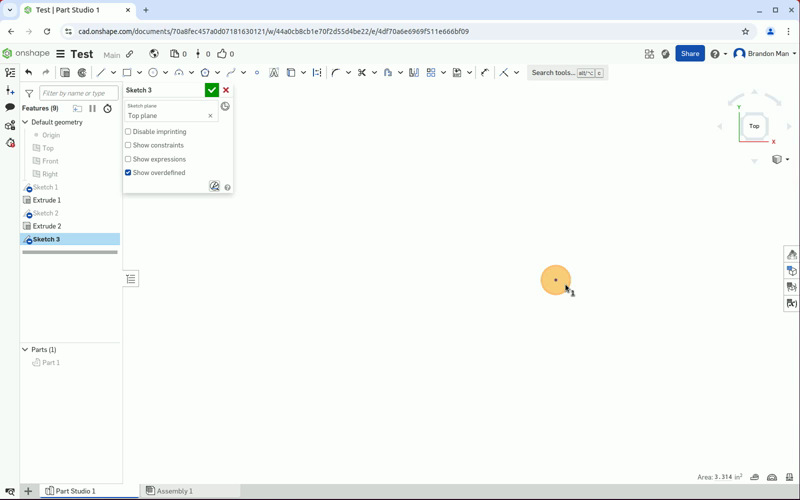
scroll(-6)
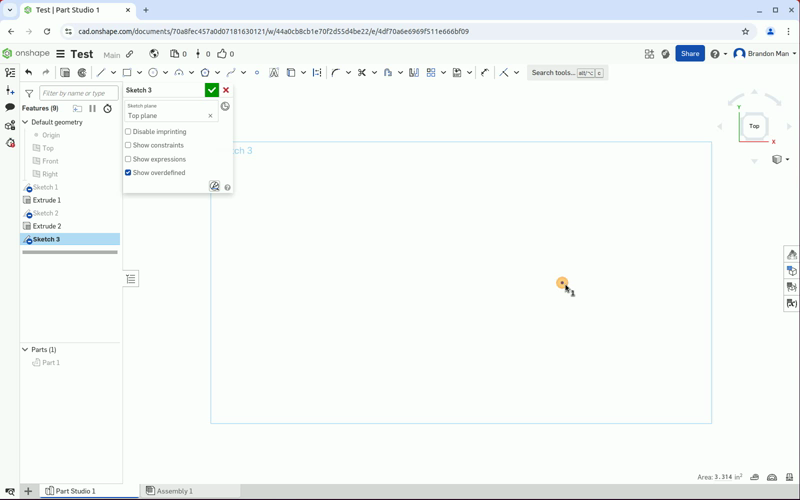
mouse_move(73, 352)
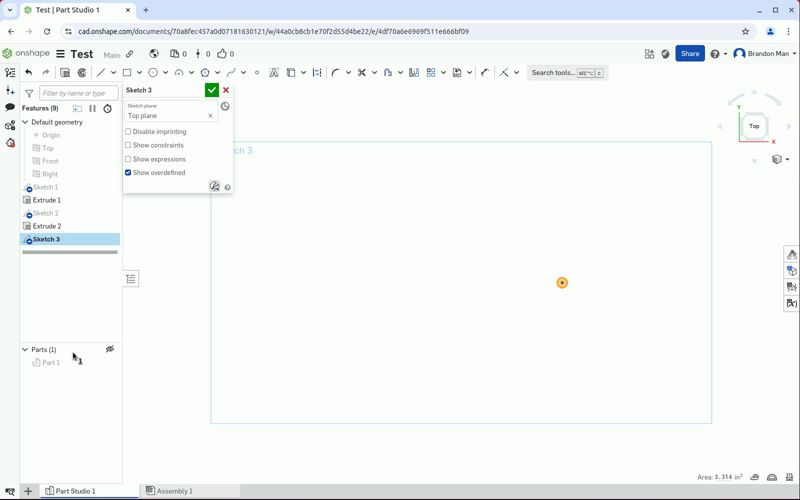
key(shift+y)
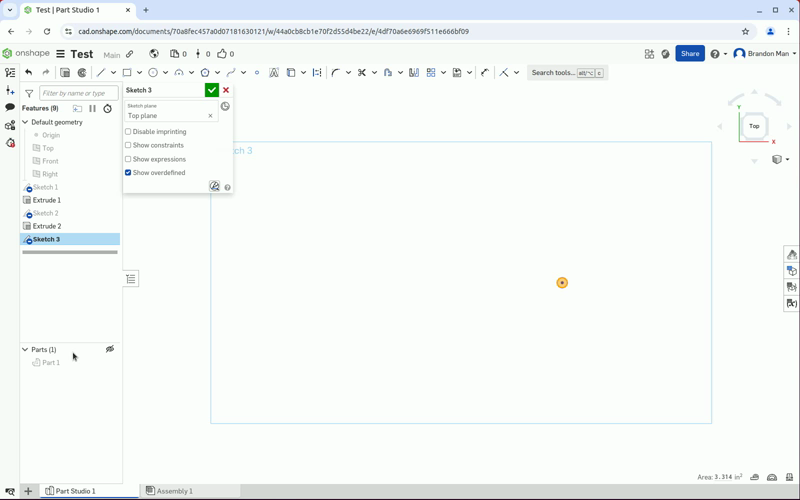
key(shift+e)
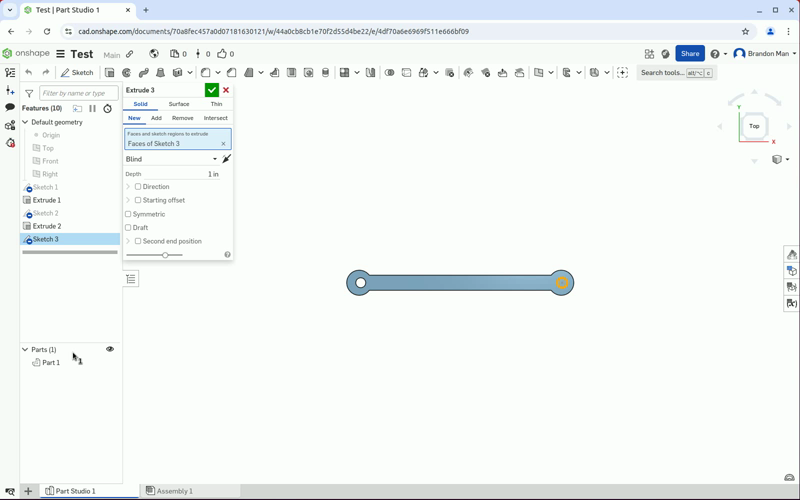
mouse_move(143, 106)
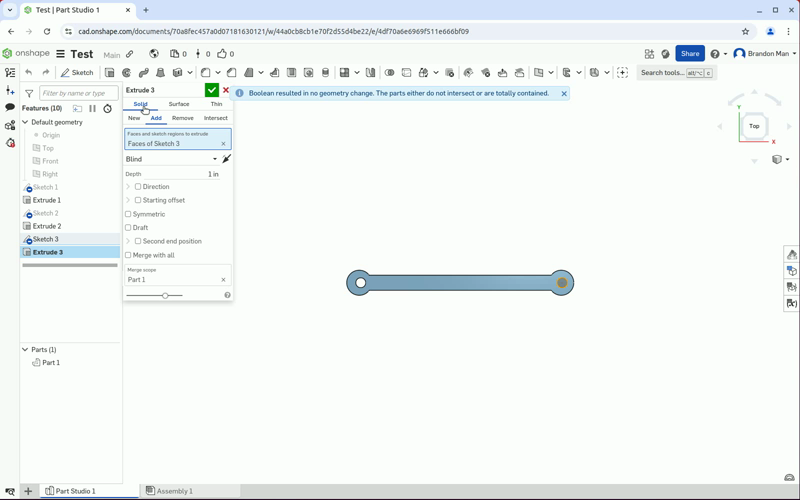
click(143, 106)
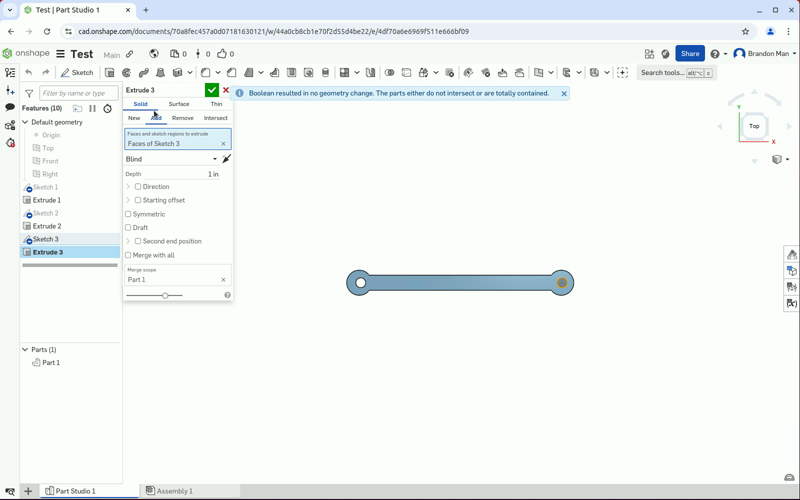
mouse_move(186, 120)
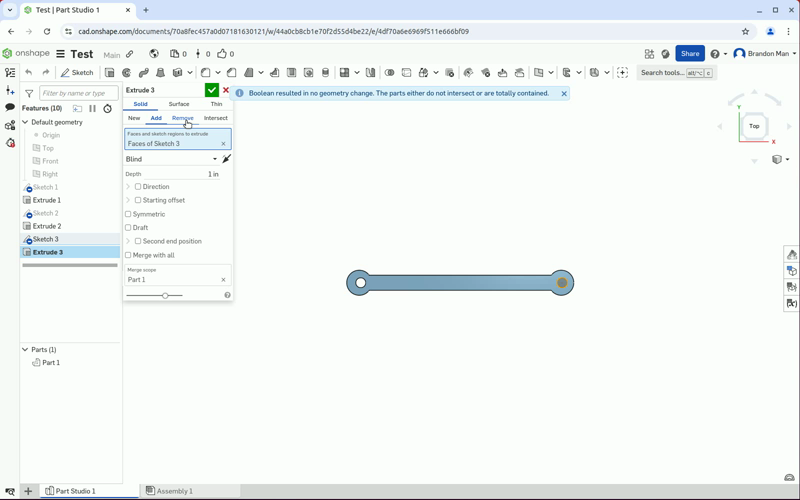
click(186, 120)
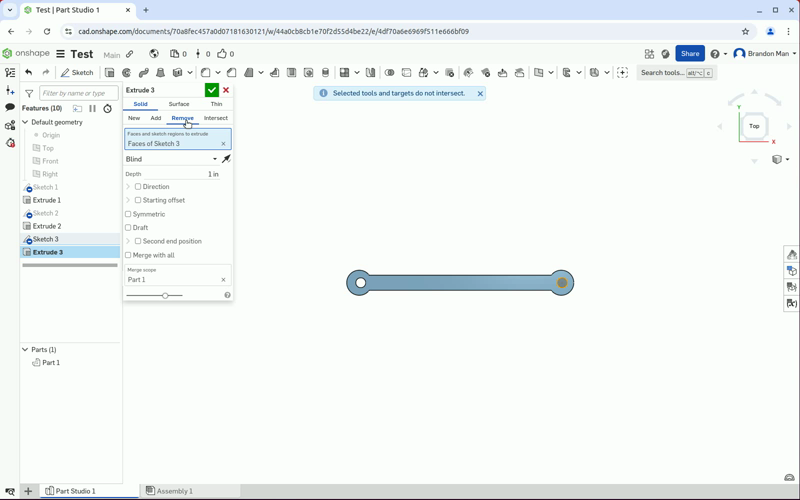
key(tab, 4)
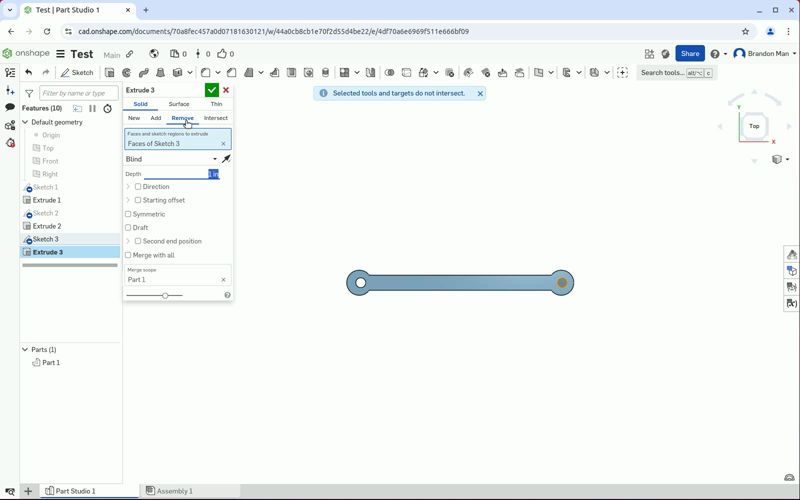
text(-12.276)
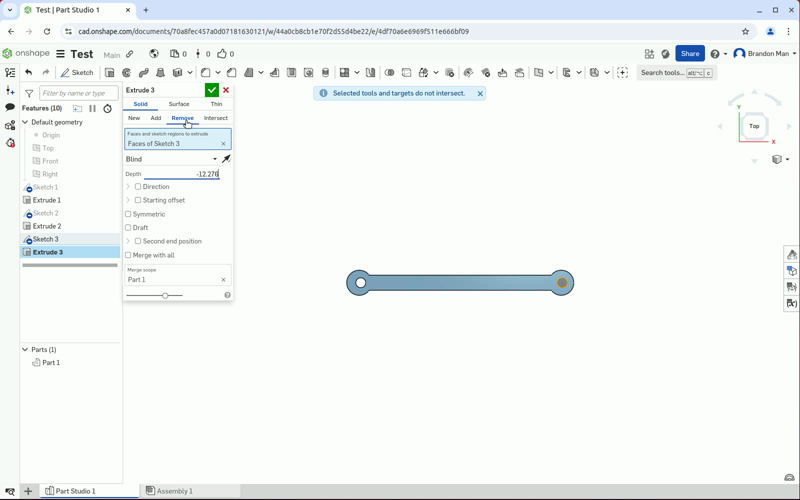
key(tab, 6)
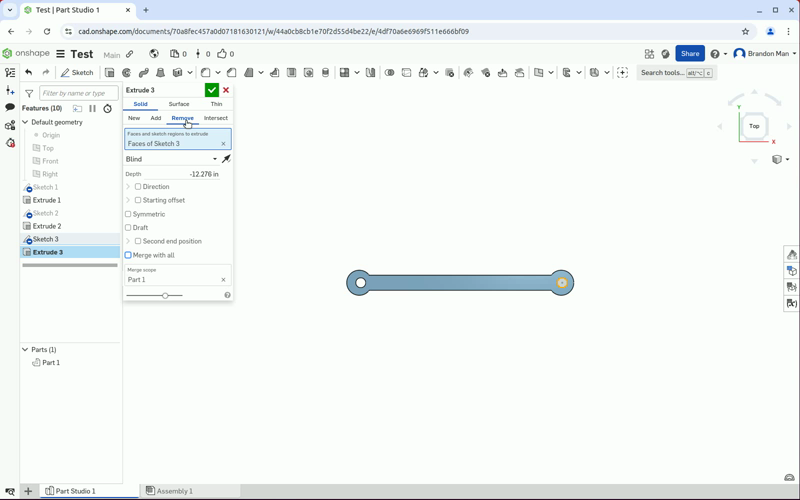
key(space)
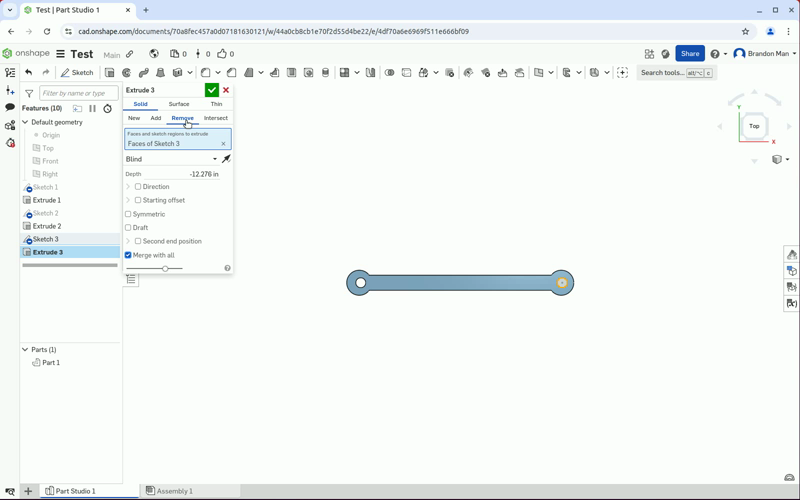
key(enter)
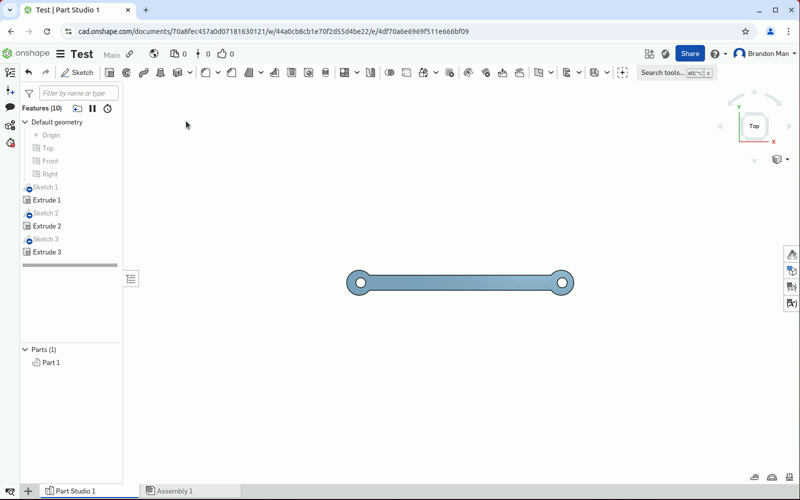
key(shift+h)
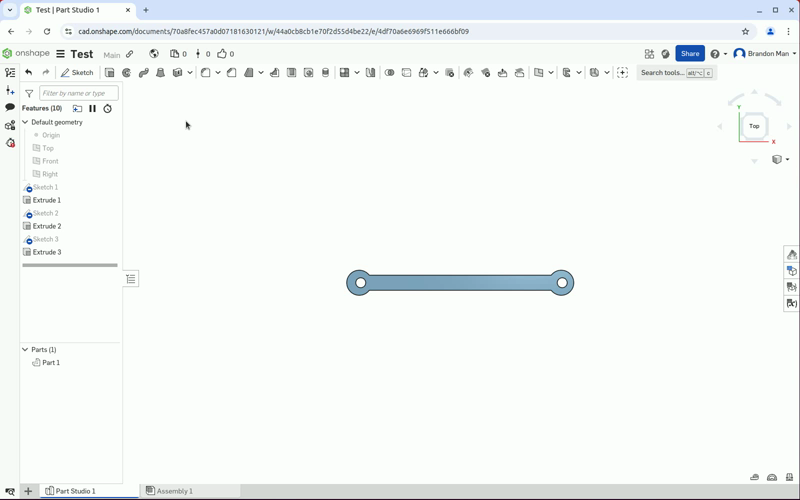
key(shift+h)
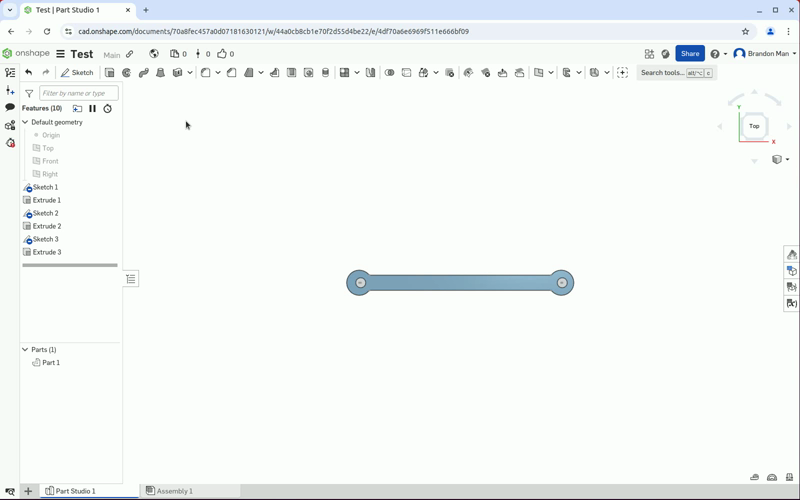
key(shift+7)
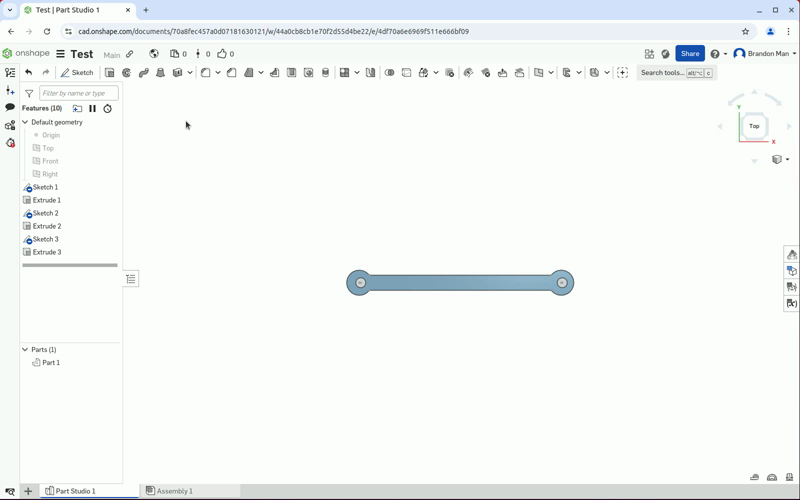
key(up, 3)
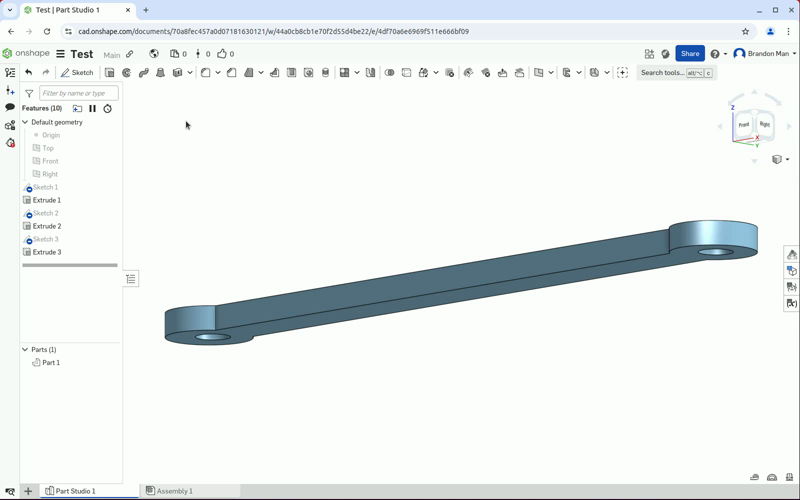
key(left, 3)
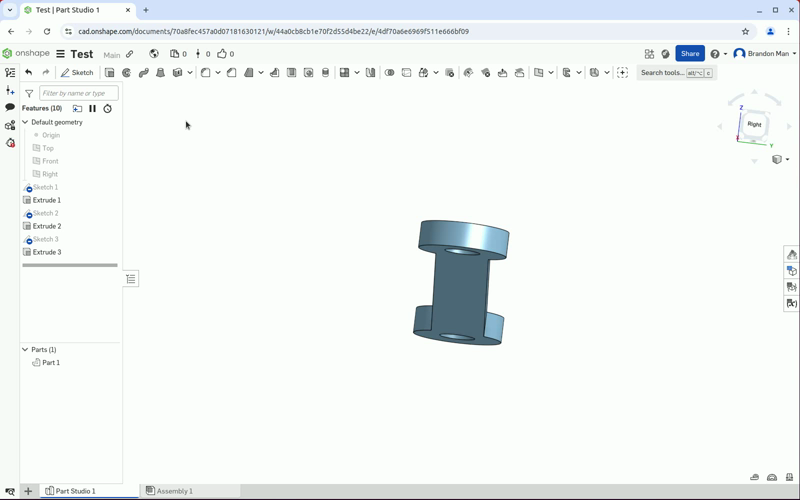
key(right, 3)
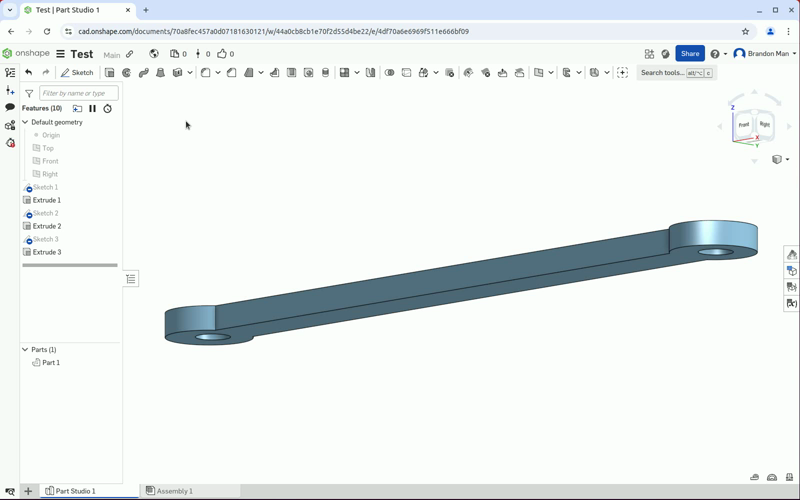
key(down, 3)
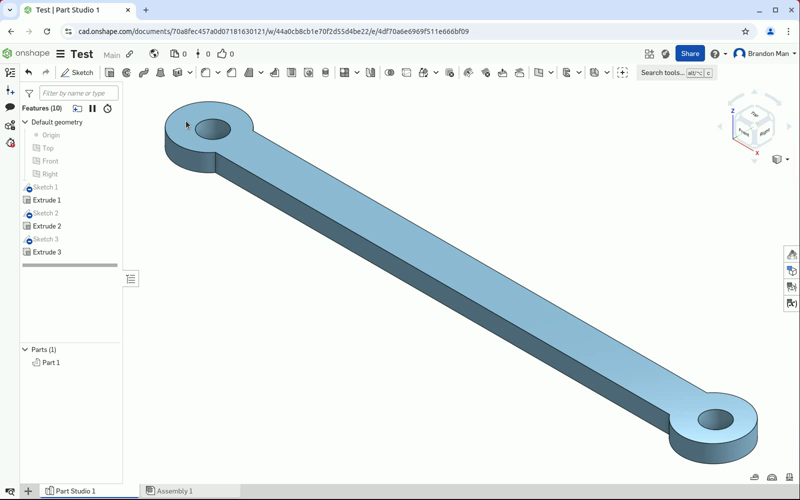
mouse_move(73, 189)
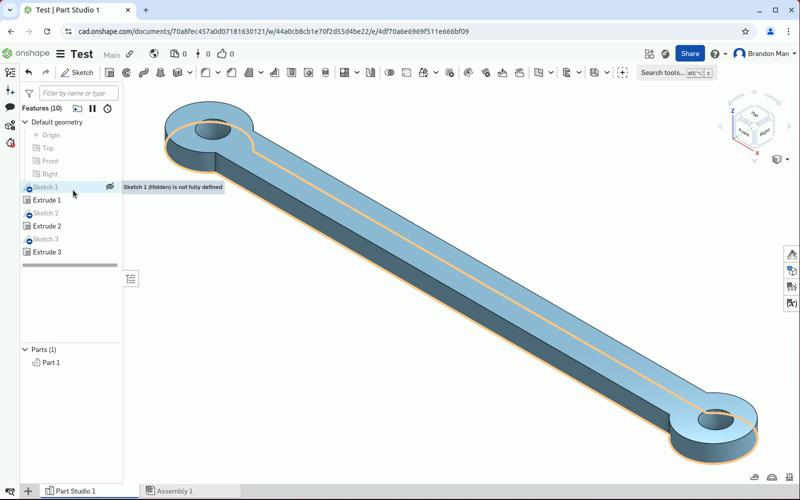
click(73, 189)